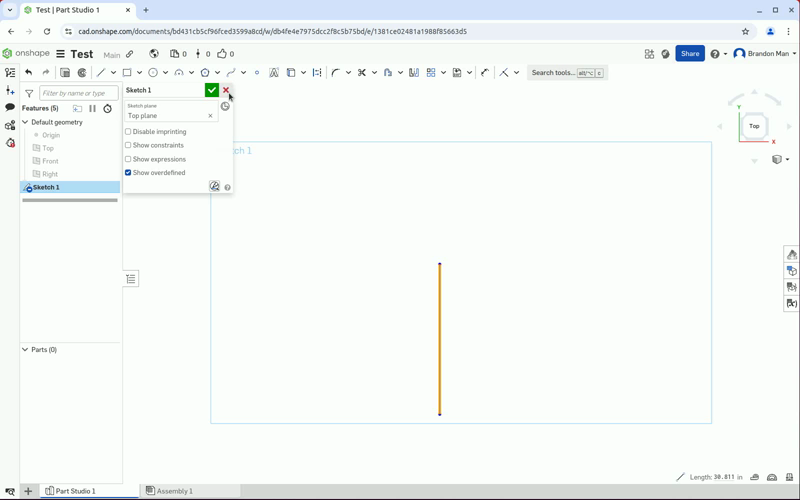
key(shift+h)
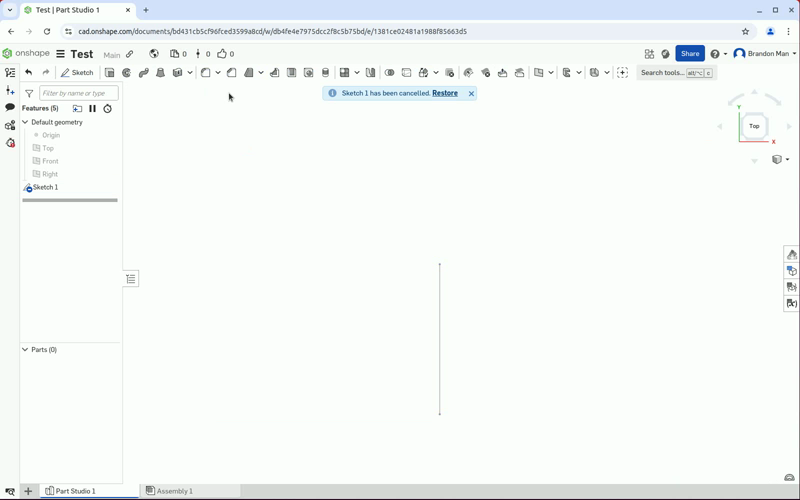
key(shift+s)
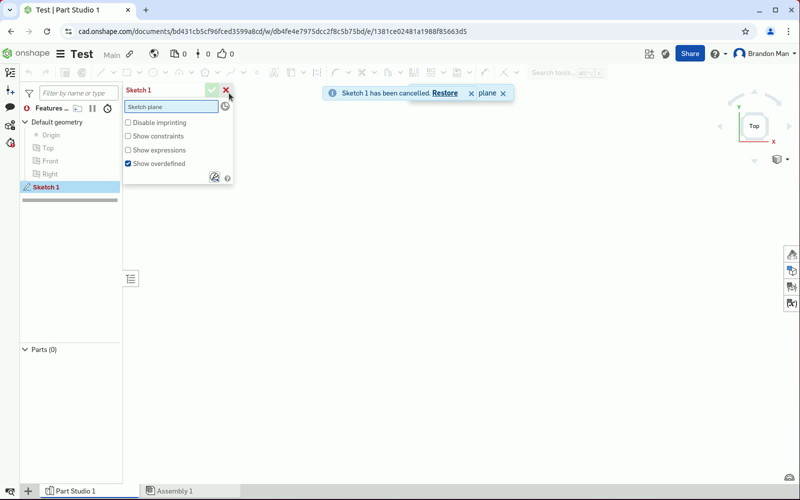
mouse_move(73, 150)
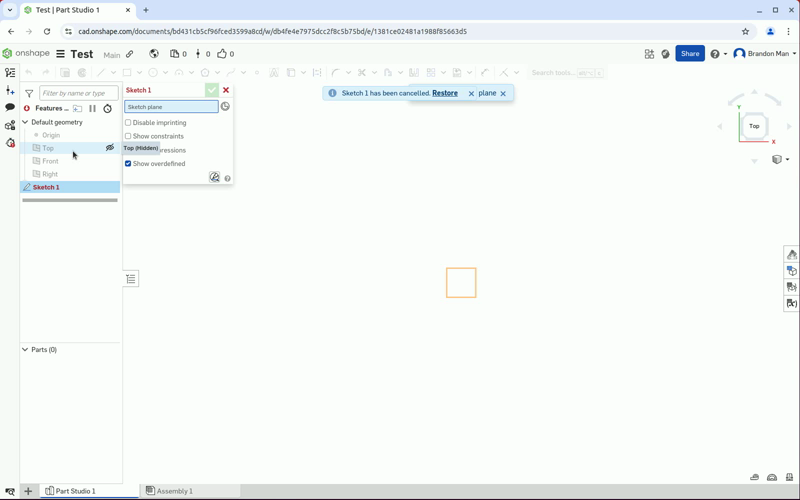
click(73, 150)
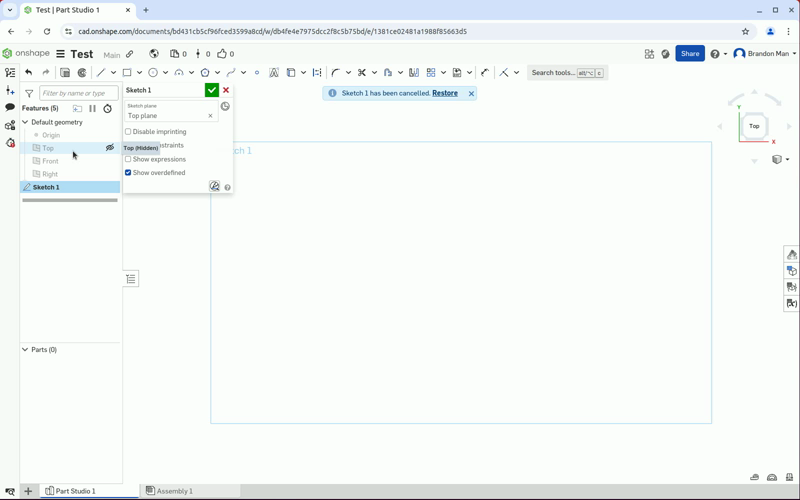
mouse_move(73, 352)
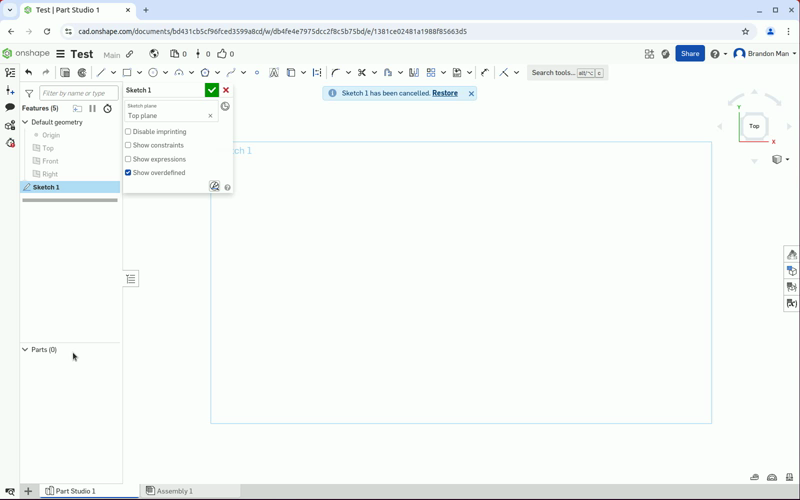
key(y)
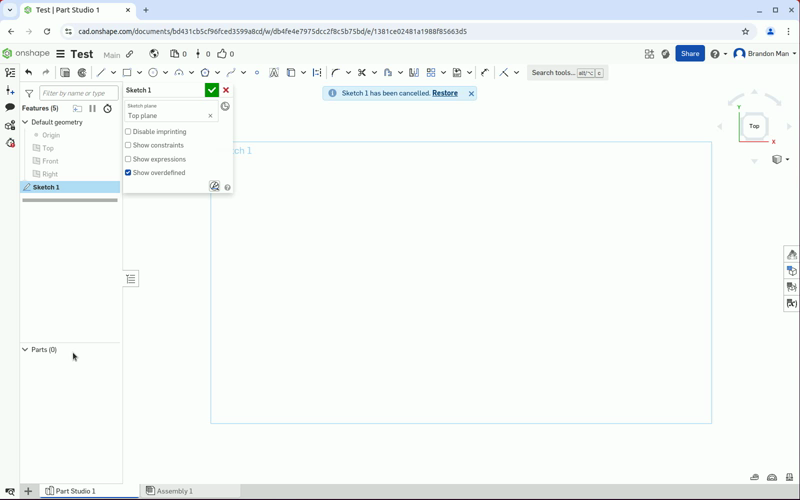
key(l)
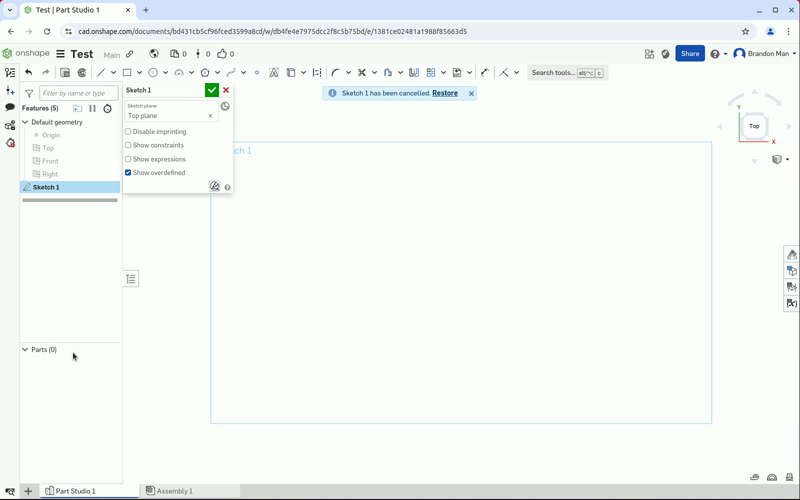
key_down(shift)
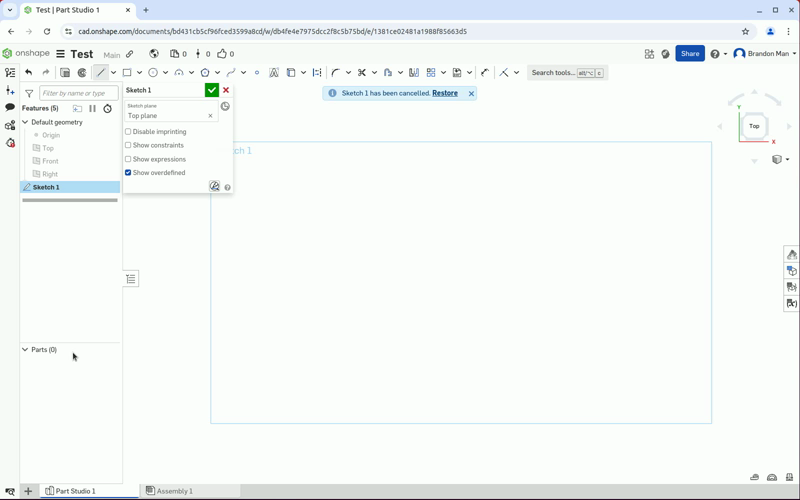
mouse_move(437, 297)
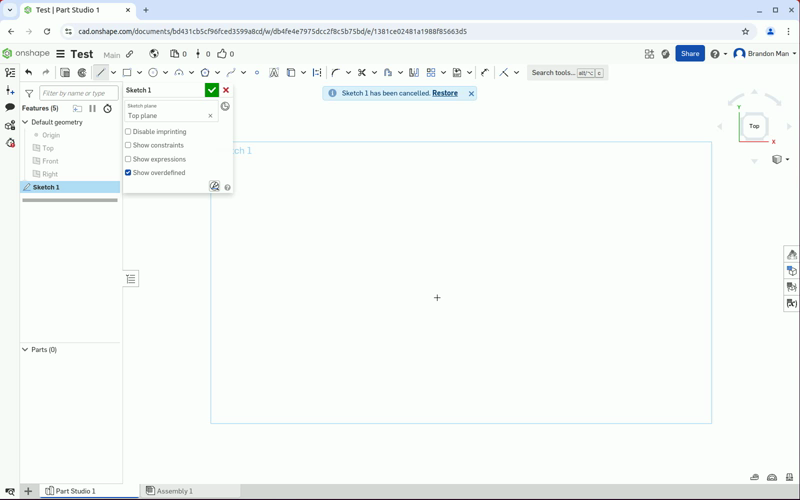
click(437, 297)
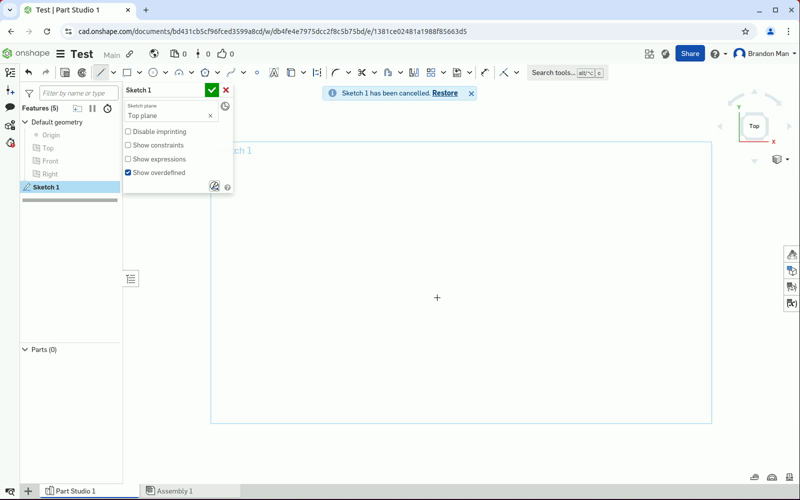
key_up(shift)
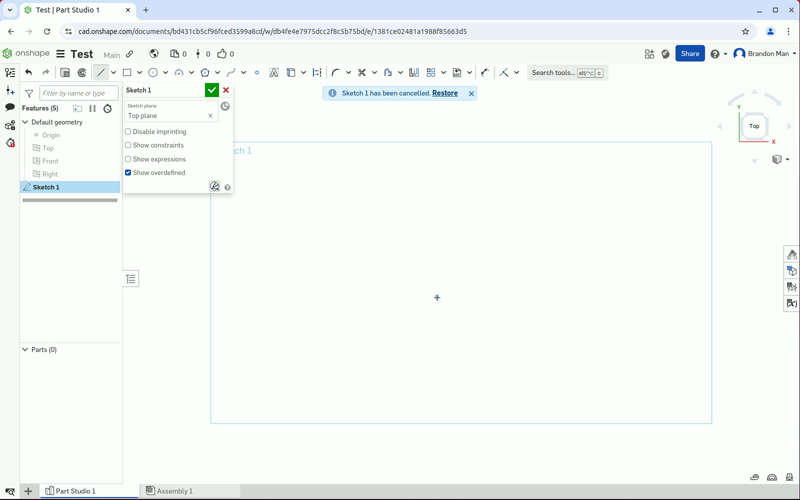
key_down(shift)
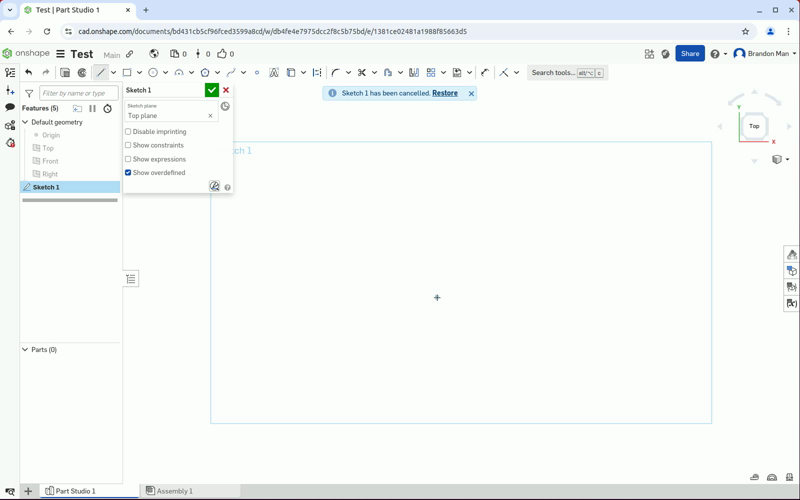
mouse_move(467, 297)
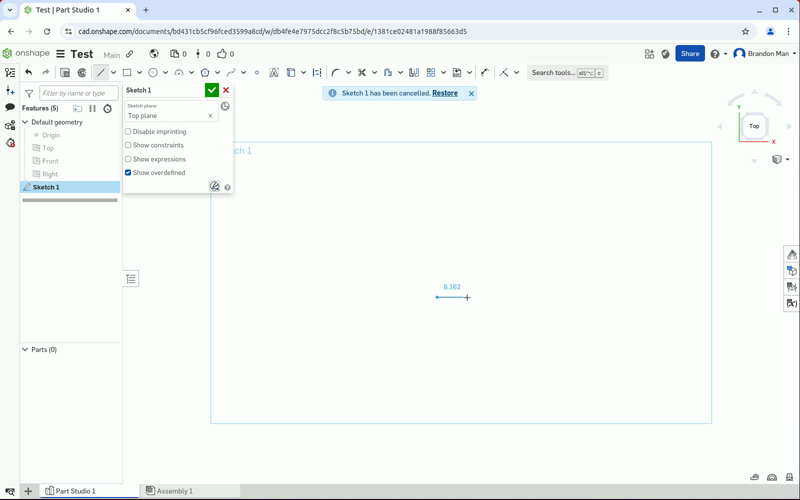
mouse_move(461, 310)
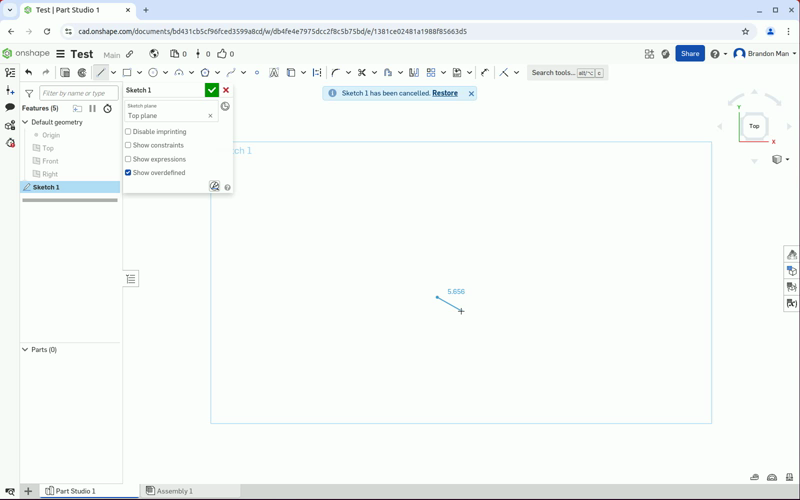
click(461, 310)
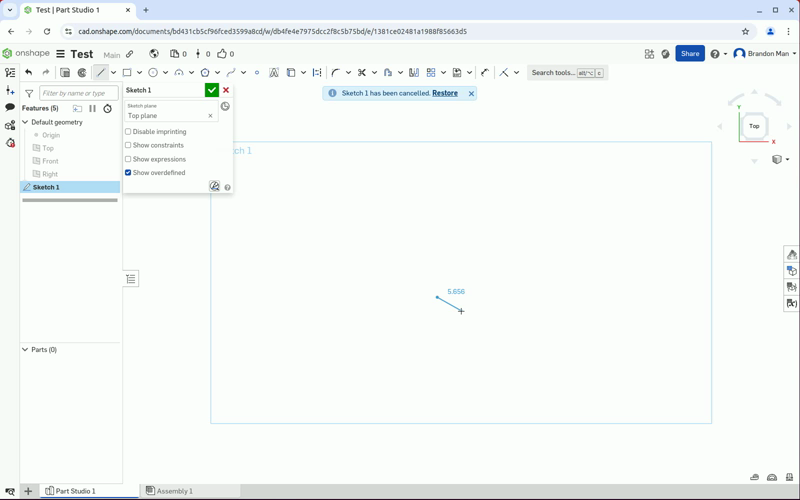
key_up(shift)
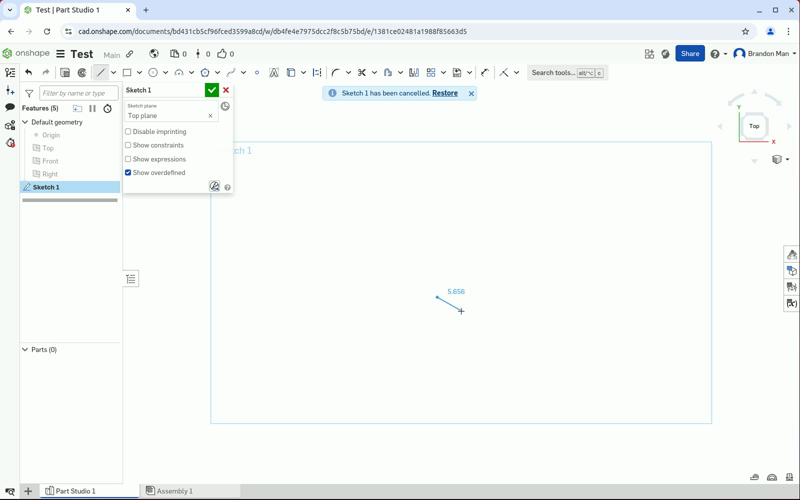
key_down(shift)
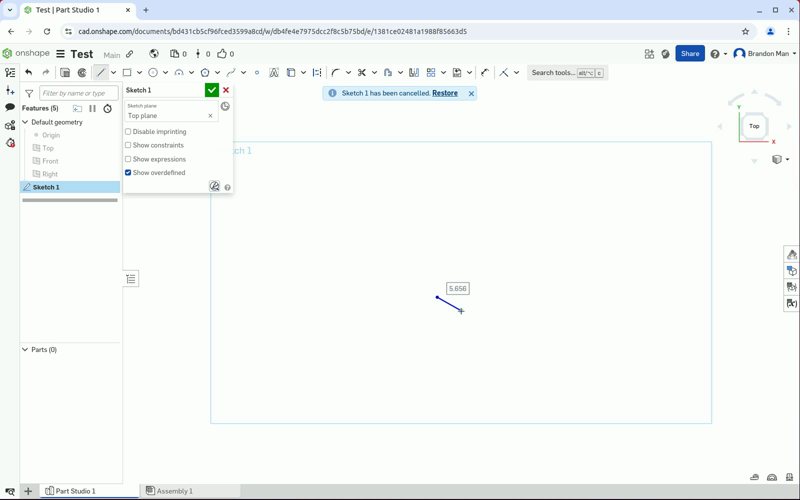
mouse_move(491, 310)
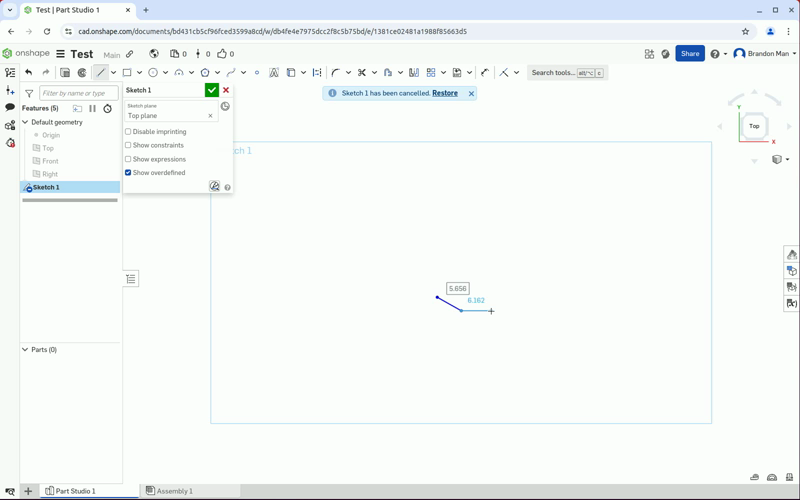
mouse_move(484, 297)
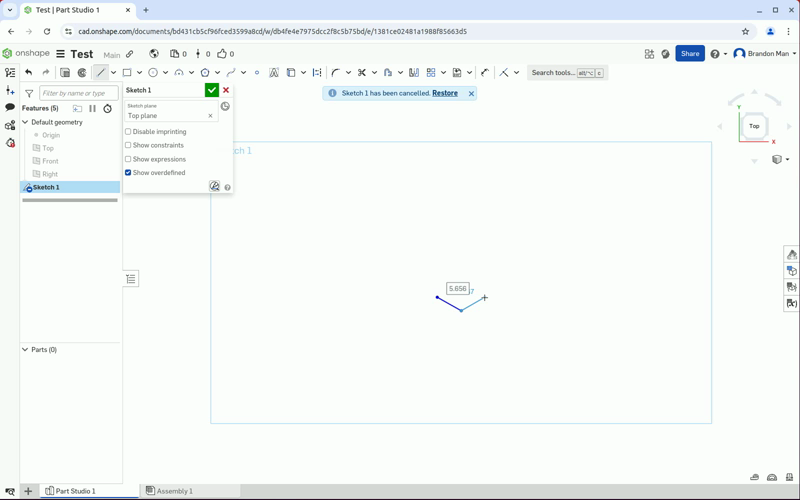
click(484, 297)
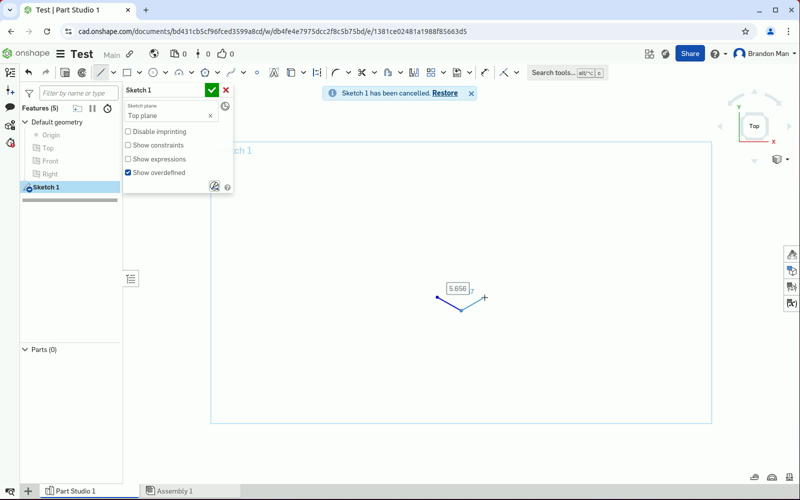
key_up(shift)
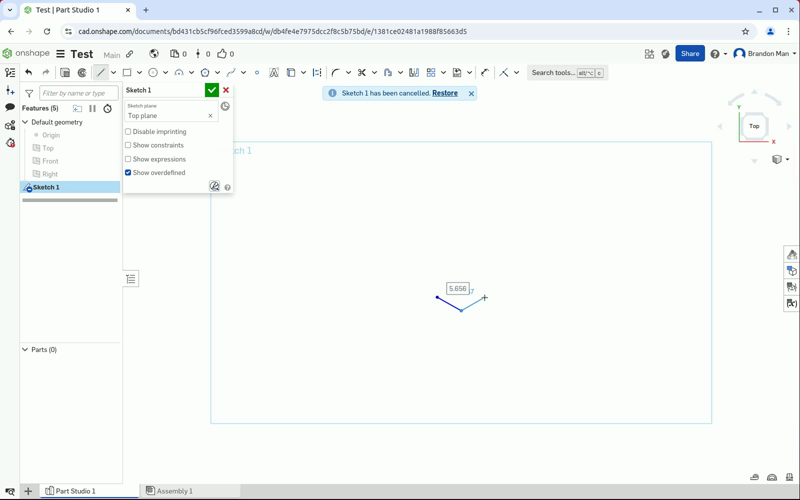
key_down(shift)
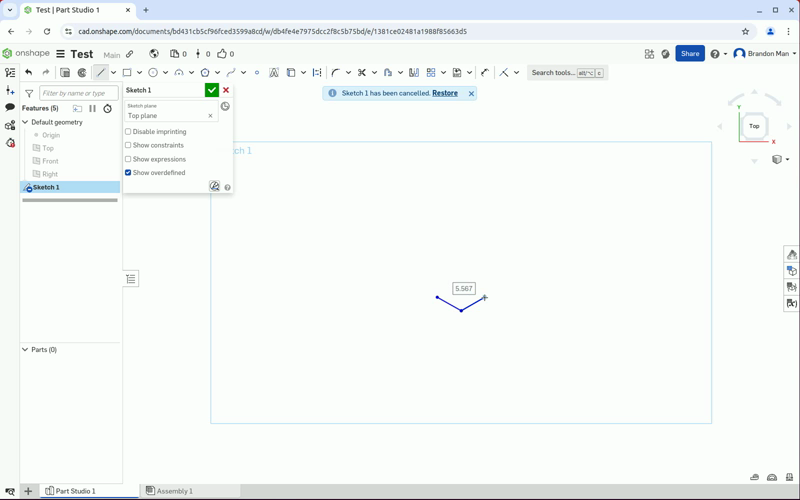
mouse_move(514, 297)
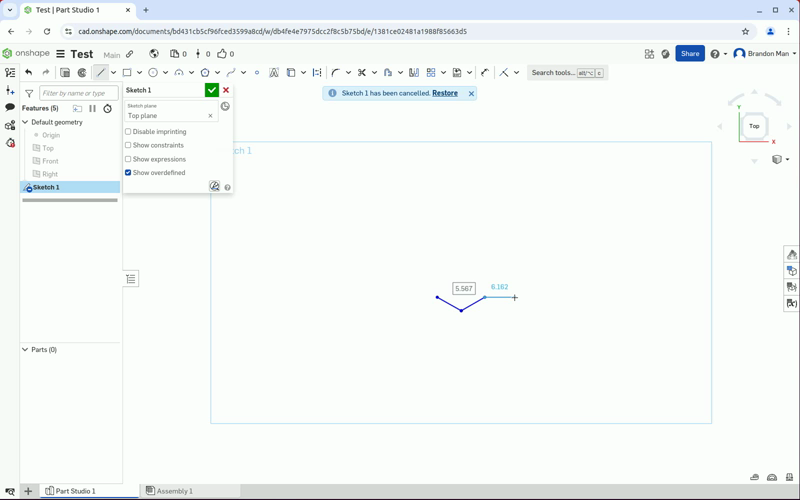
mouse_move(484, 269)
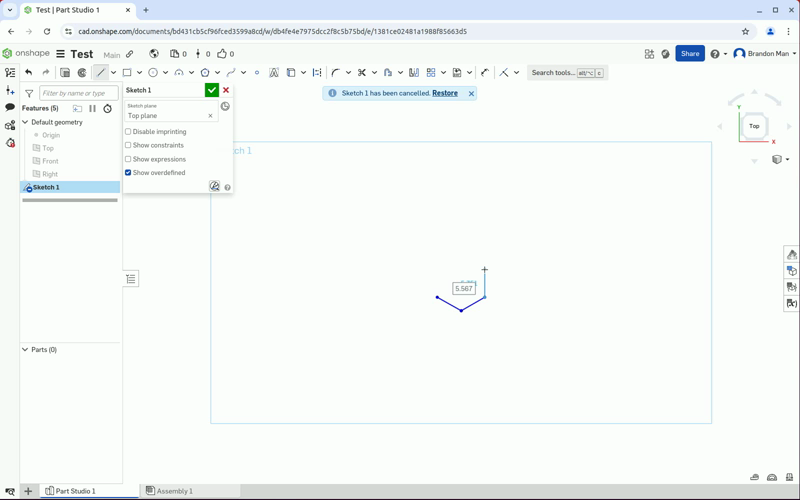
click(484, 269)
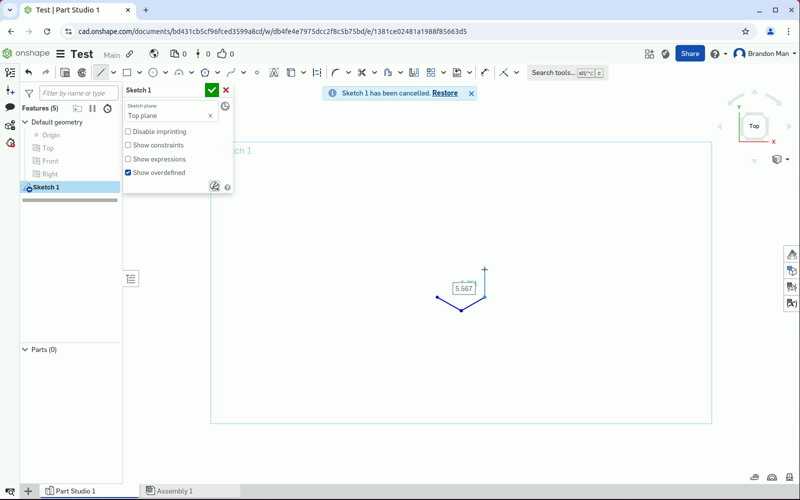
key_up(shift)
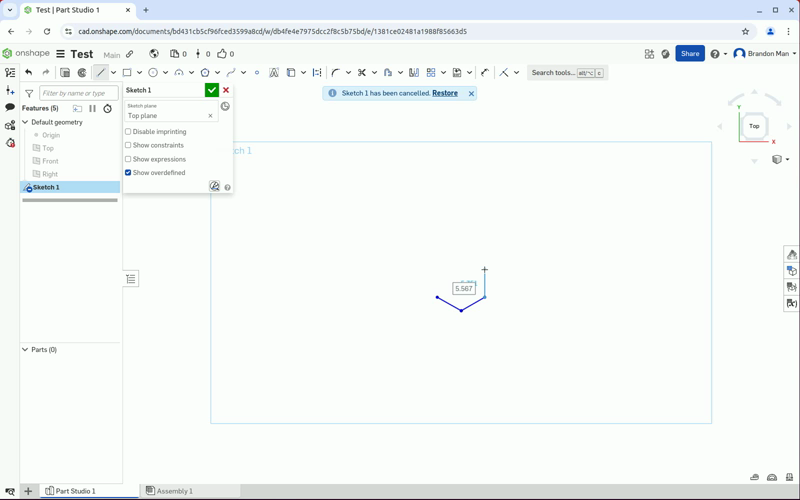
key_down(shift)
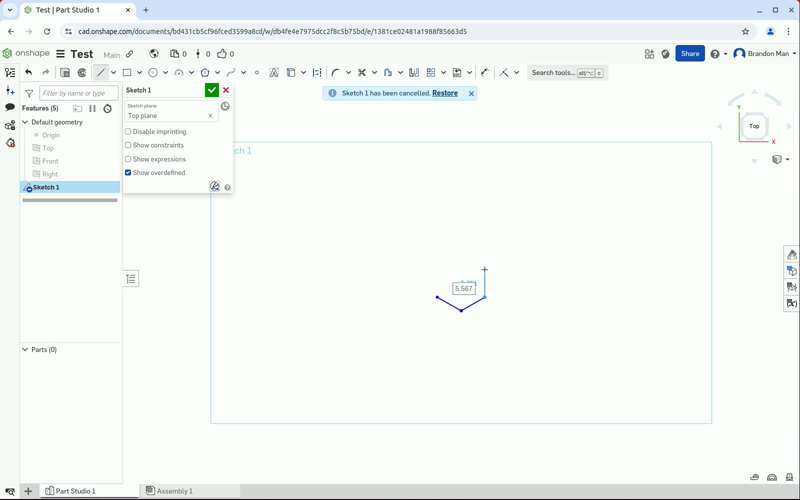
mouse_move(514, 269)
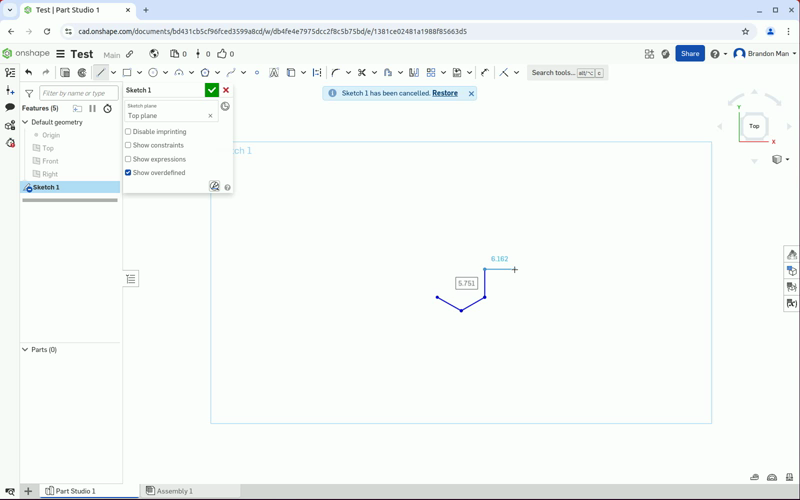
mouse_move(461, 255)
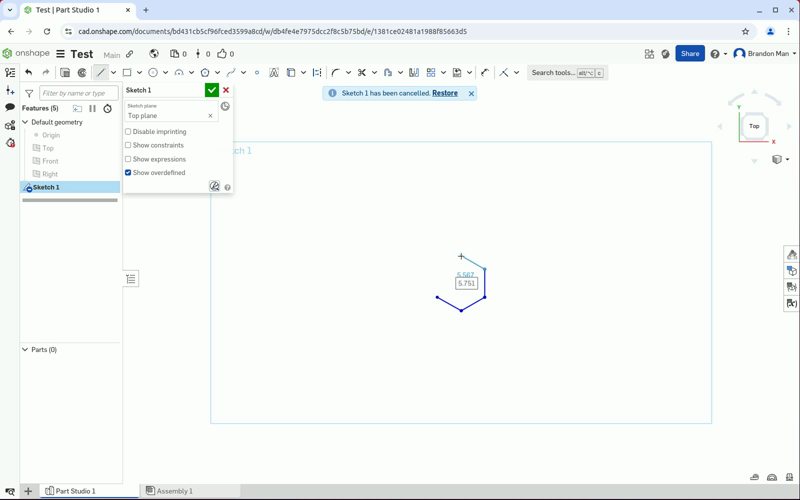
click(461, 255)
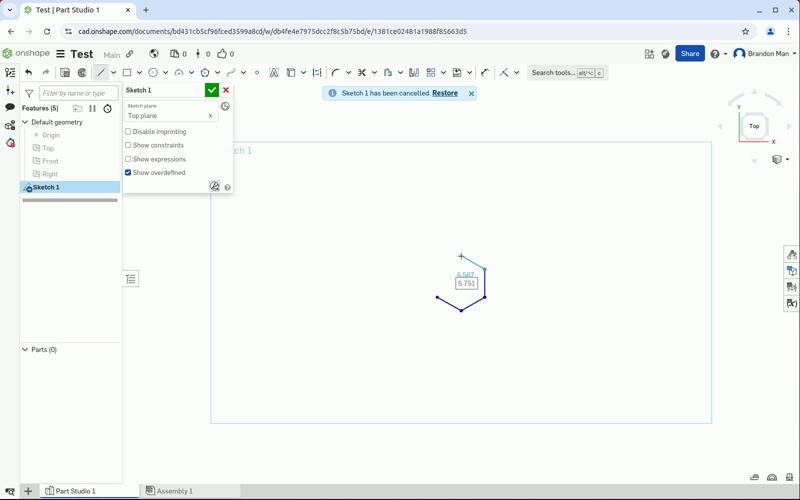
key_up(shift)
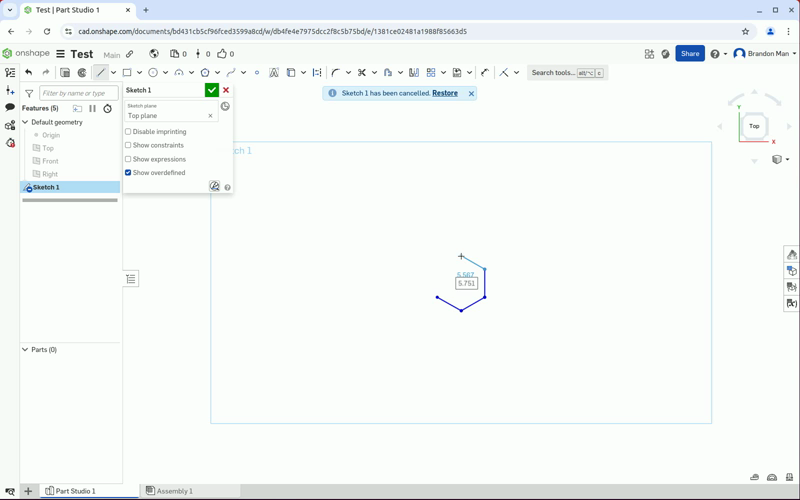
key_down(shift)
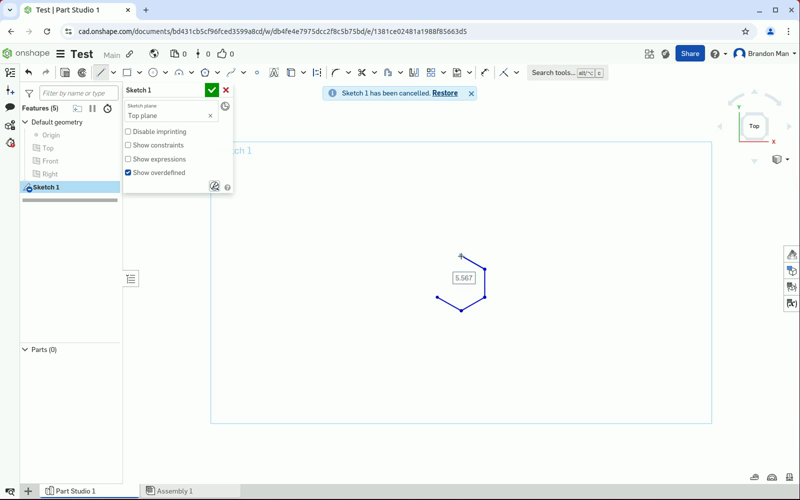
mouse_move(491, 255)
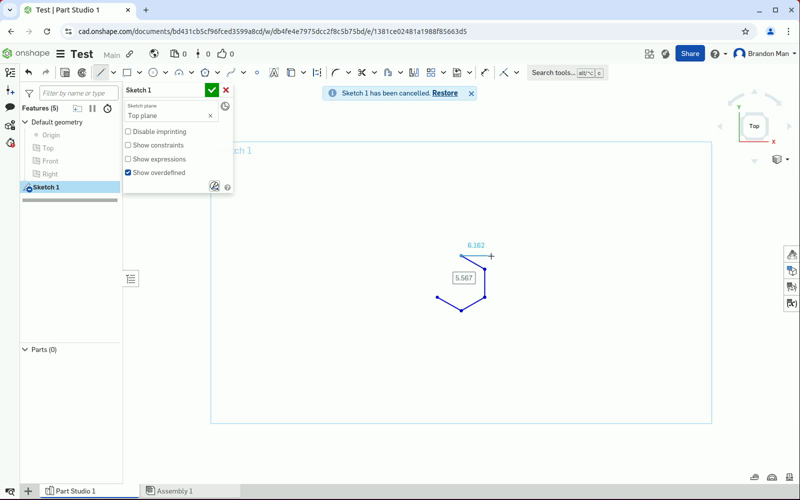
mouse_move(437, 269)
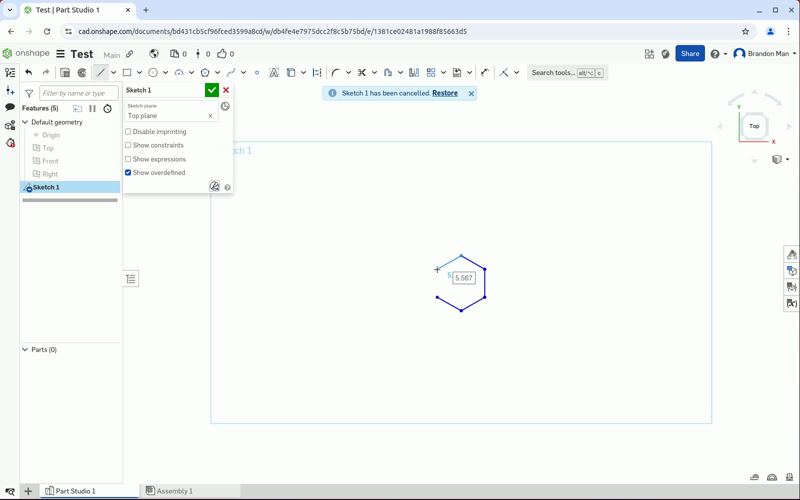
click(437, 269)
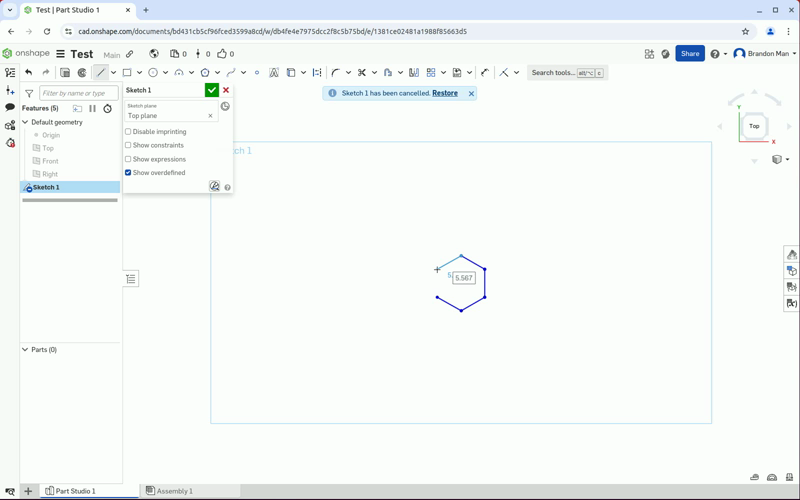
key_up(shift)
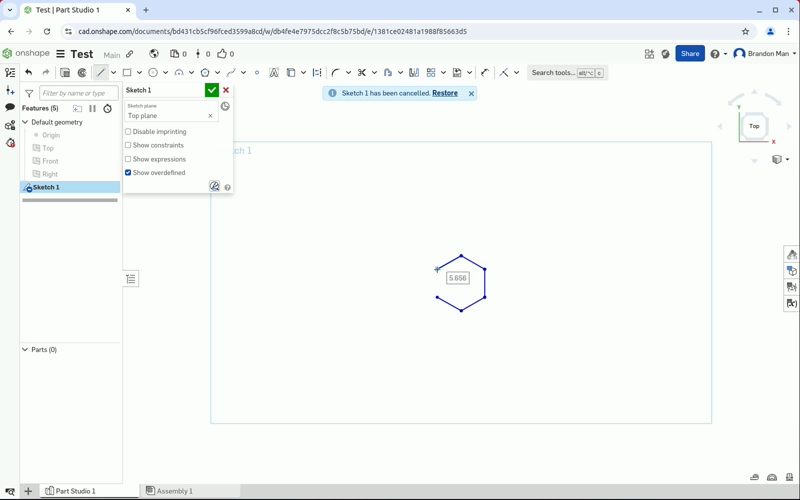
mouse_move(467, 269)
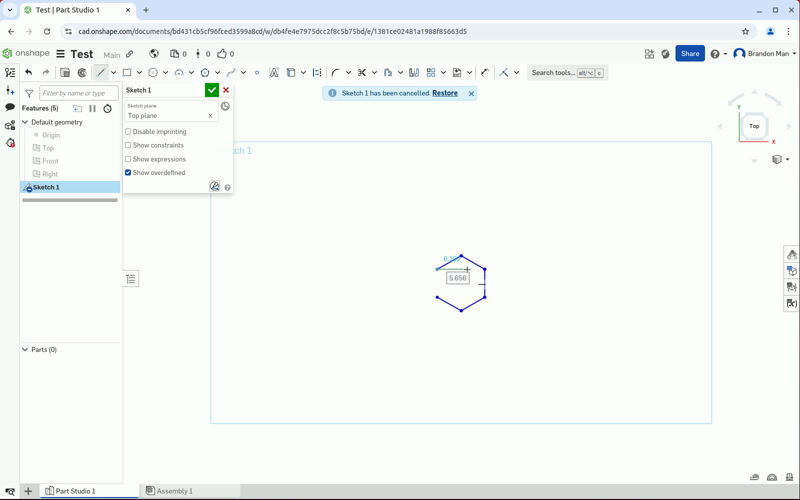
key_down(shift)
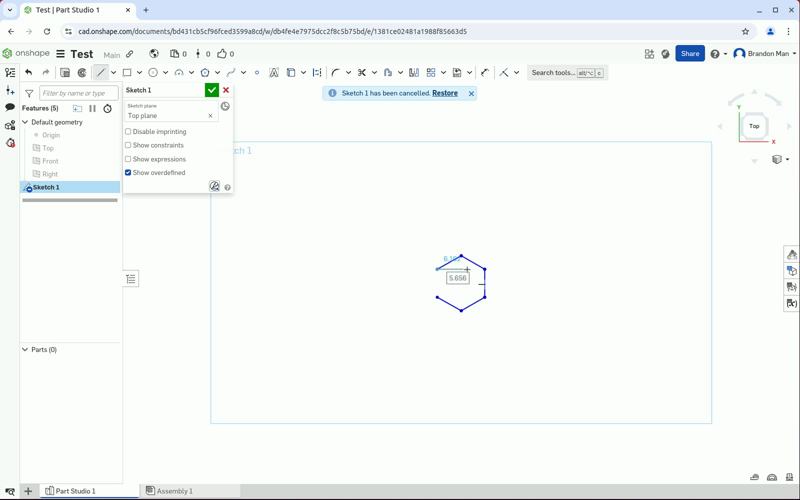
mouse_move(437, 297)
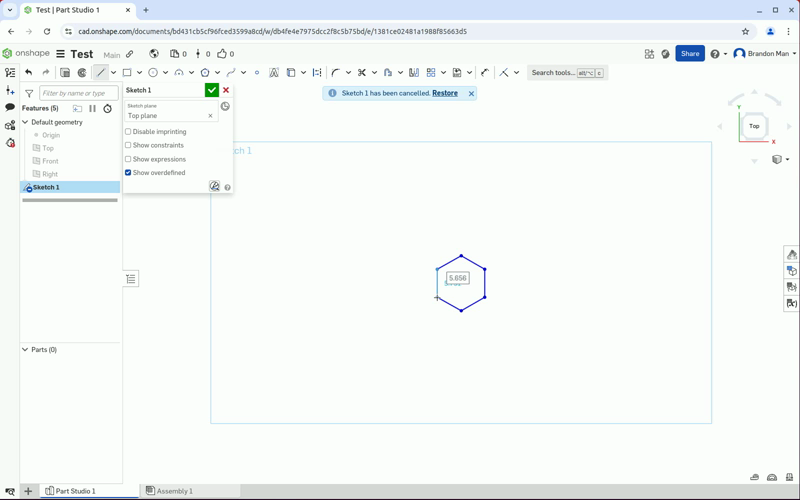
key_up(shift)
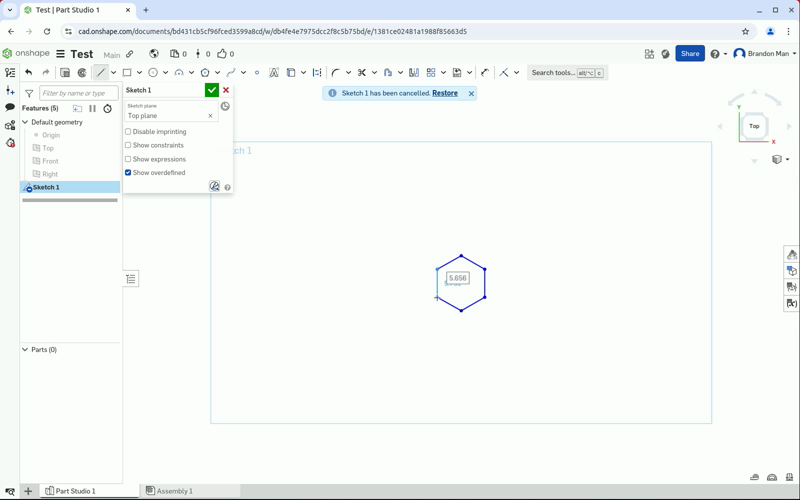
click(437, 297)
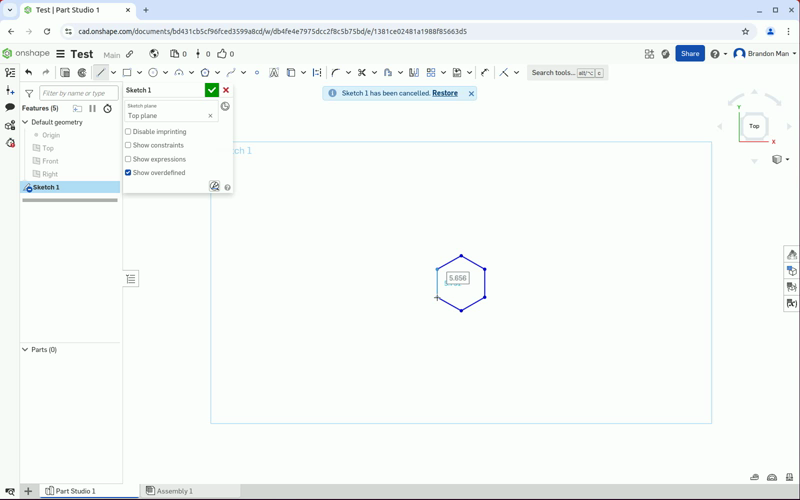
key(esc)
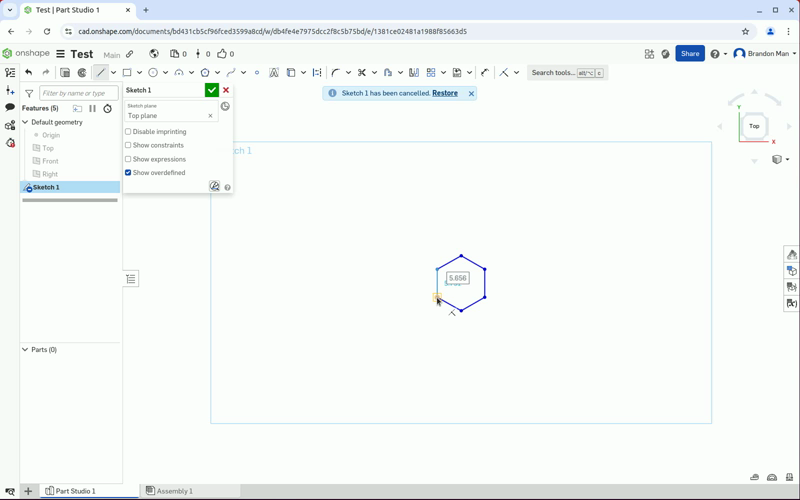
key(l)
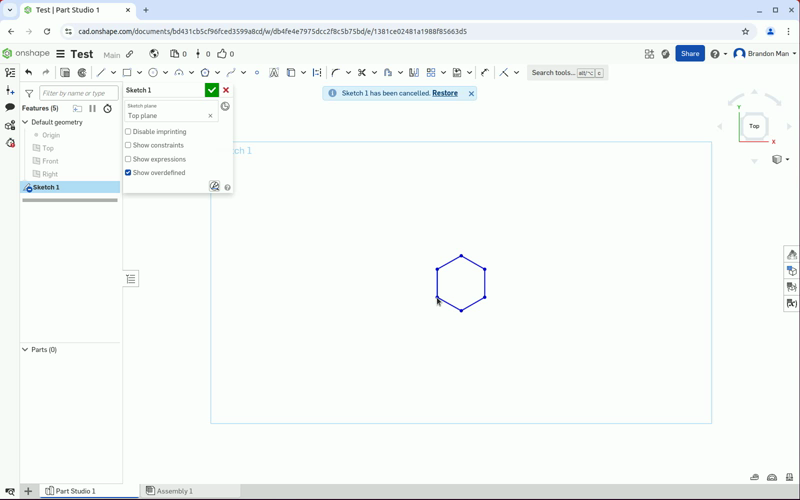
key_down(shift)
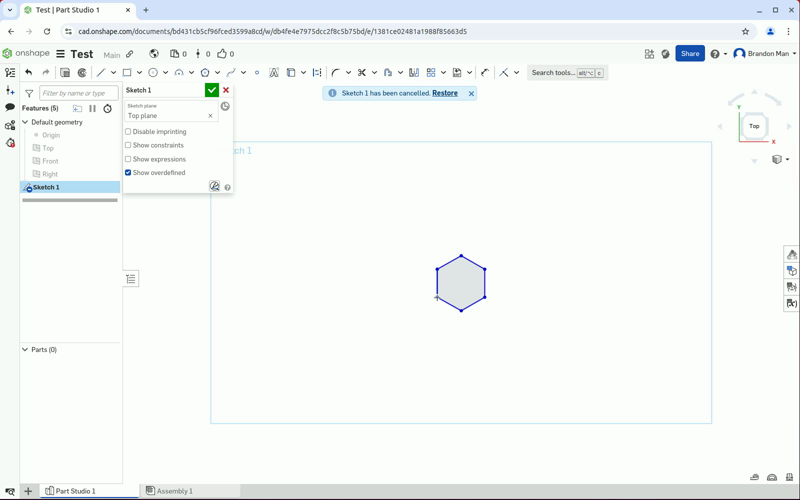
mouse_move(444, 293)
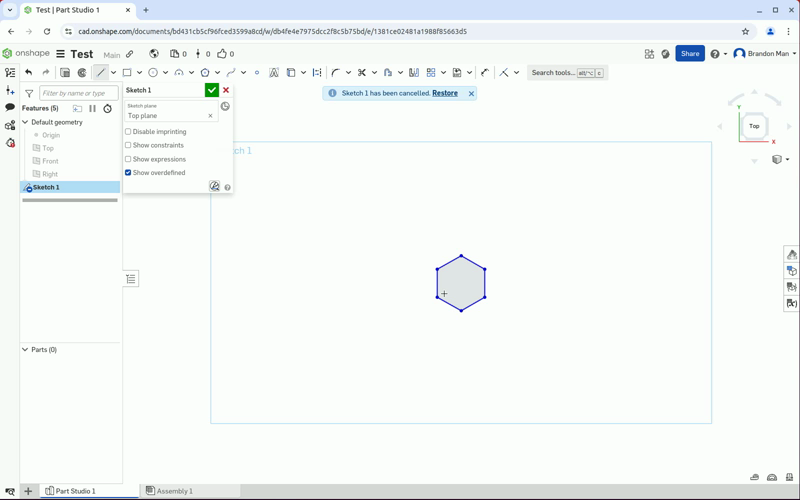
click(444, 293)
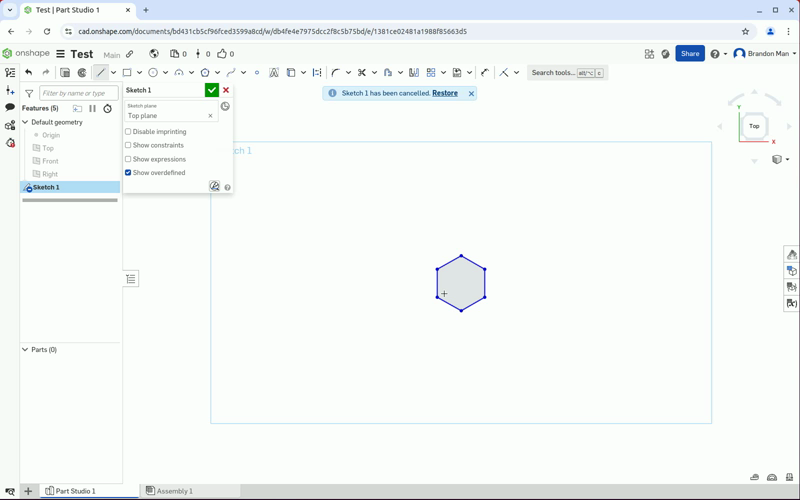
key_up(shift)
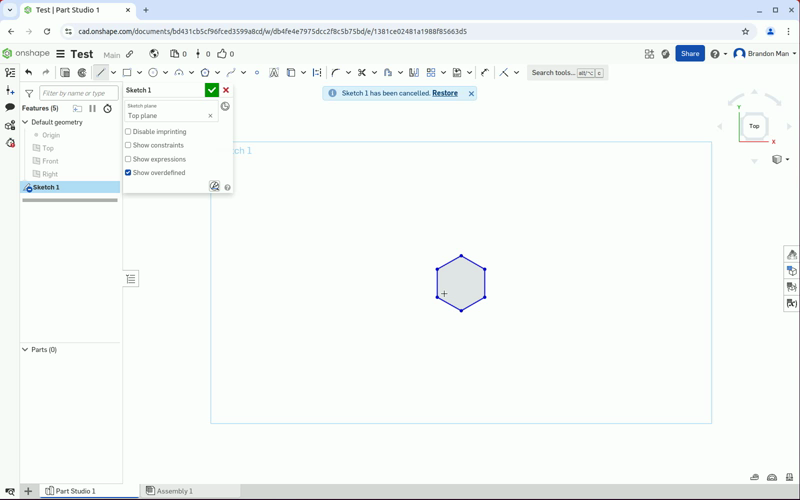
key_down(shift)
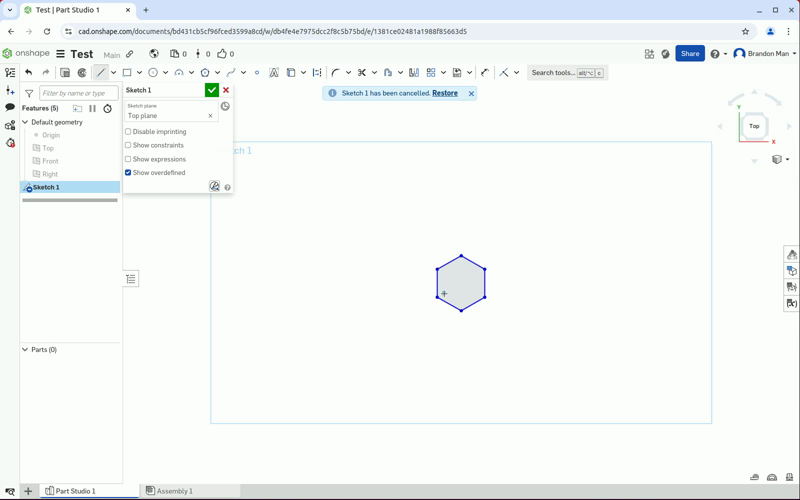
mouse_move(474, 293)
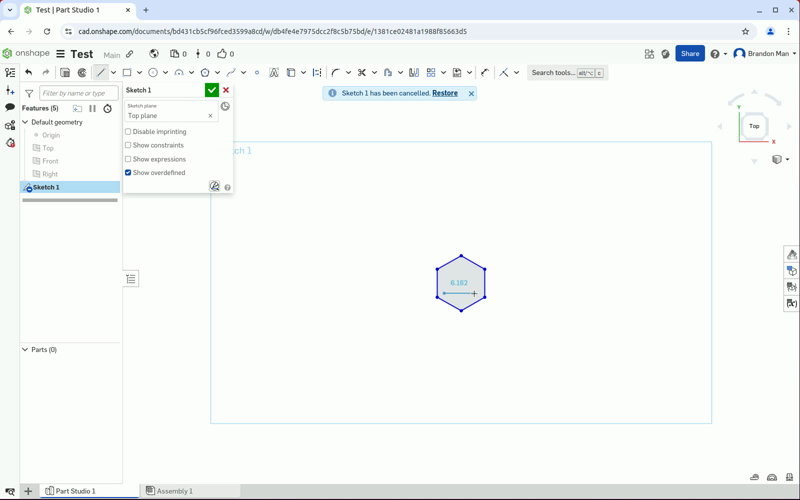
mouse_move(461, 303)
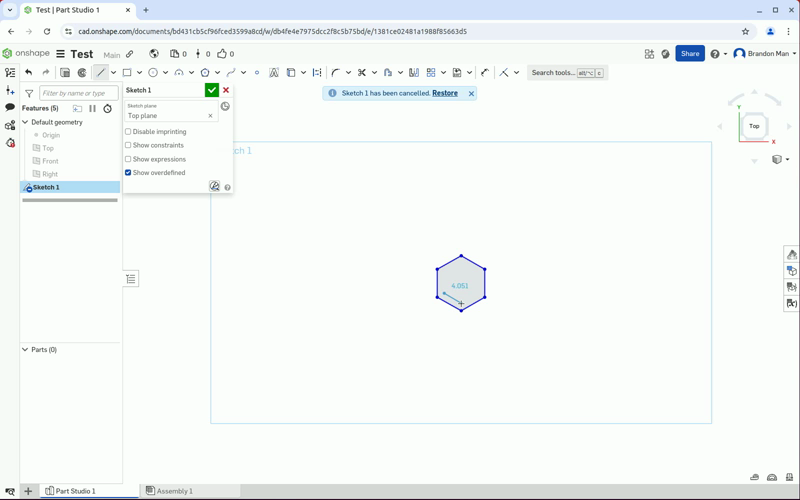
click(461, 303)
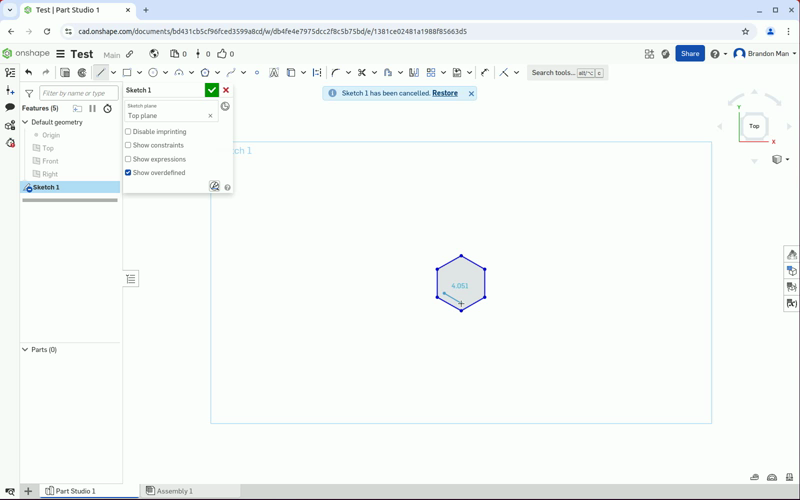
key_up(shift)
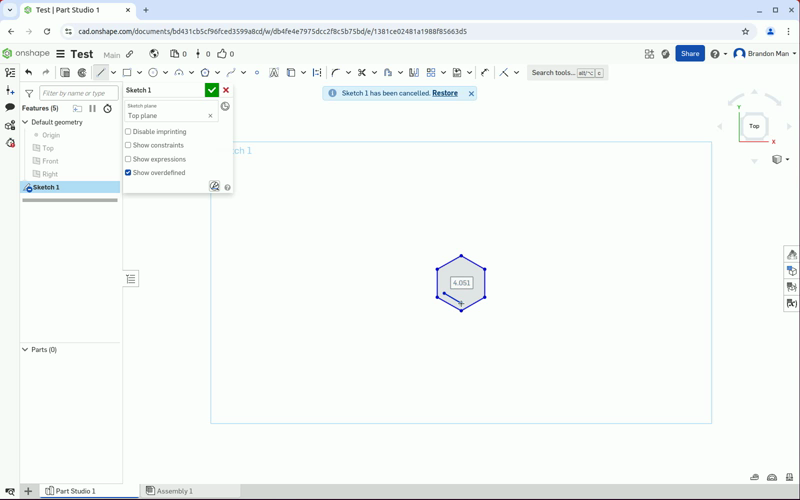
key_down(shift)
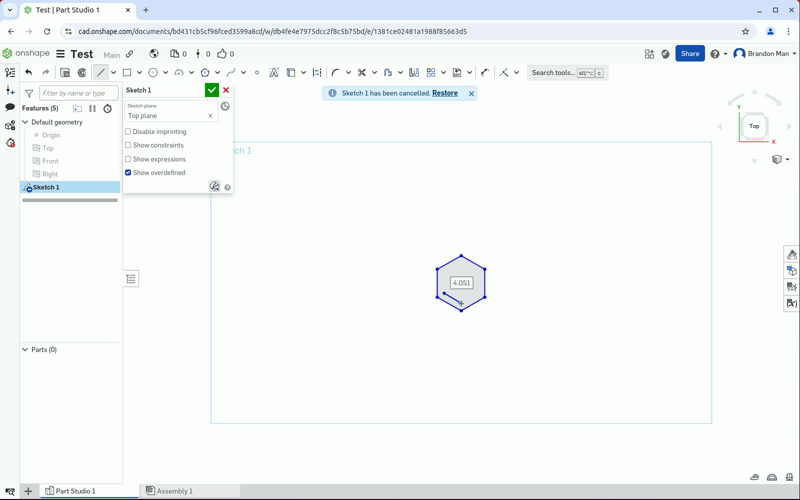
mouse_move(491, 303)
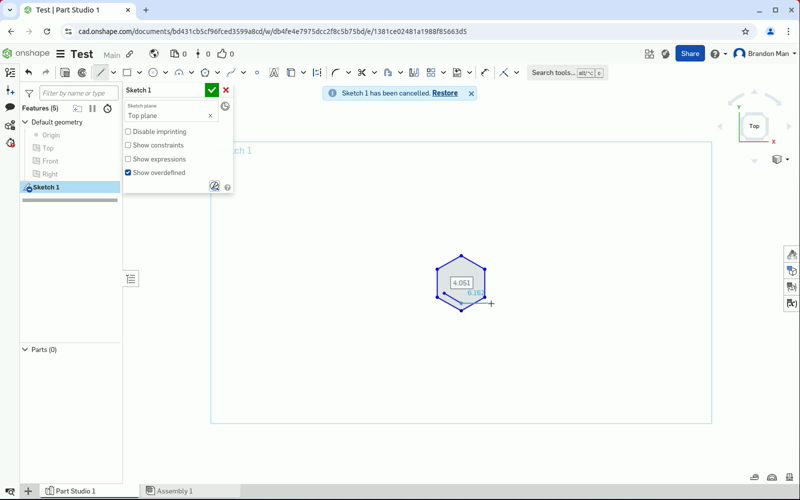
mouse_move(478, 293)
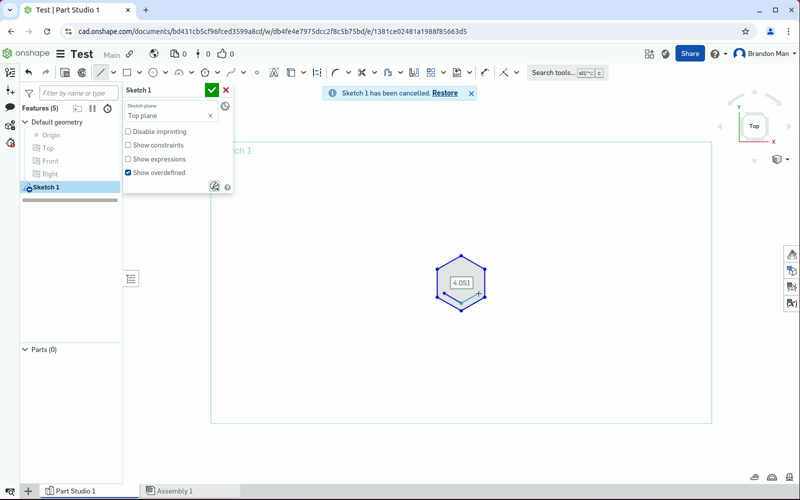
click(478, 293)
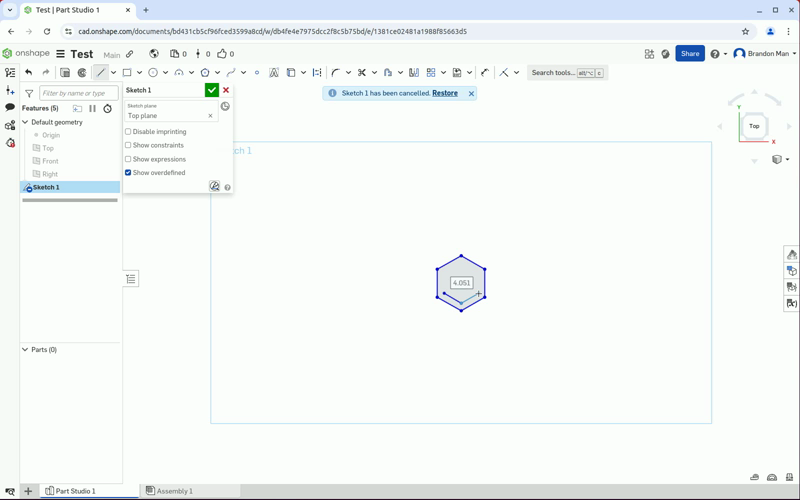
key_up(shift)
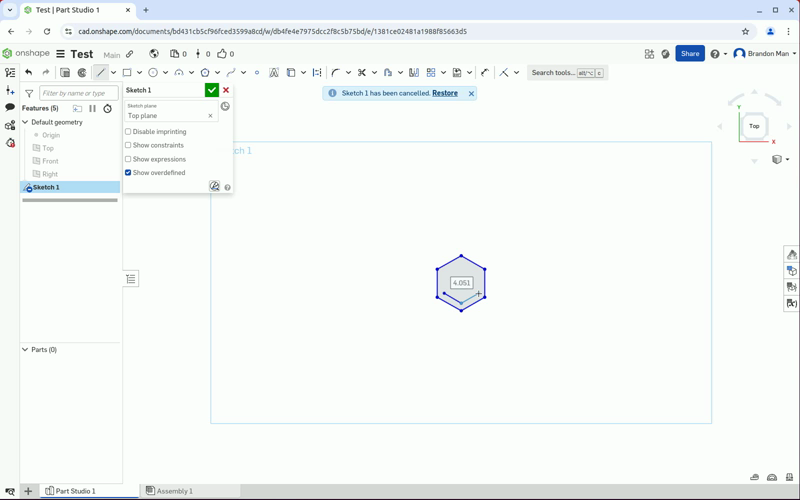
key_down(shift)
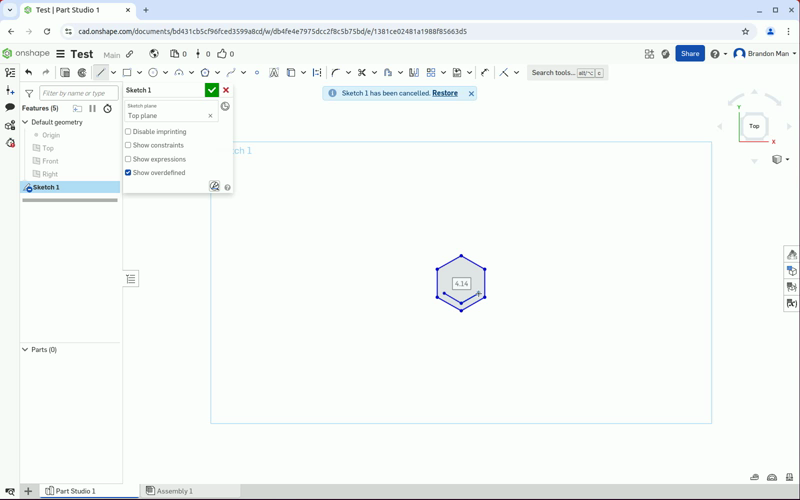
mouse_move(508, 293)
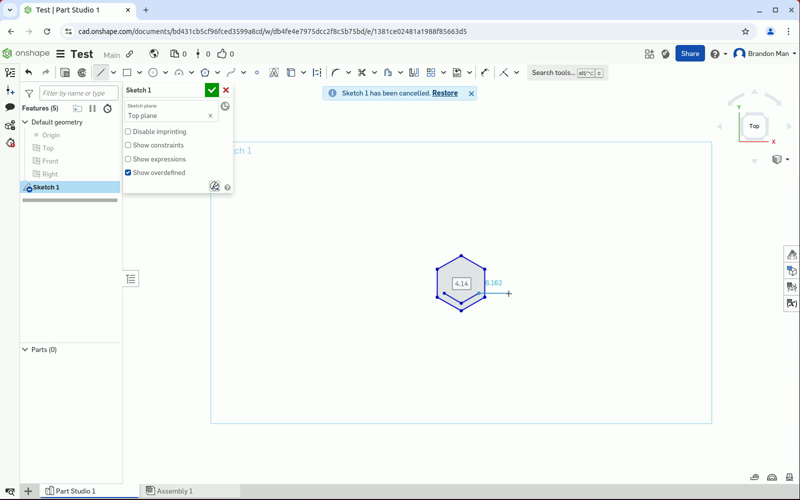
mouse_move(478, 273)
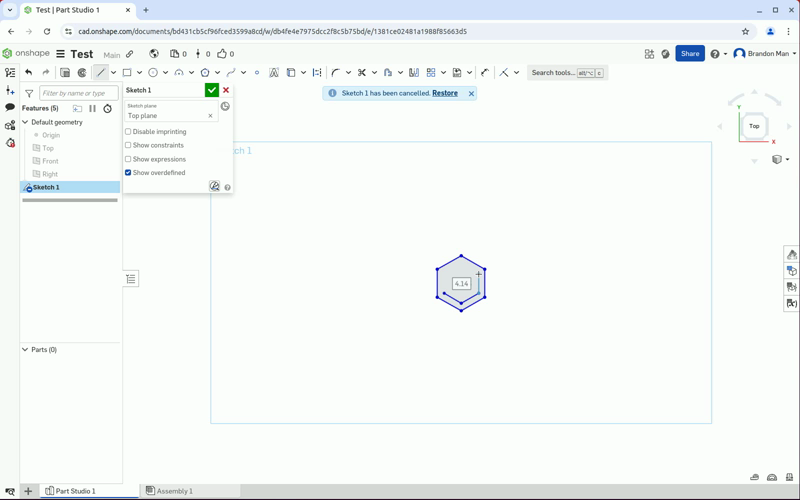
click(478, 273)
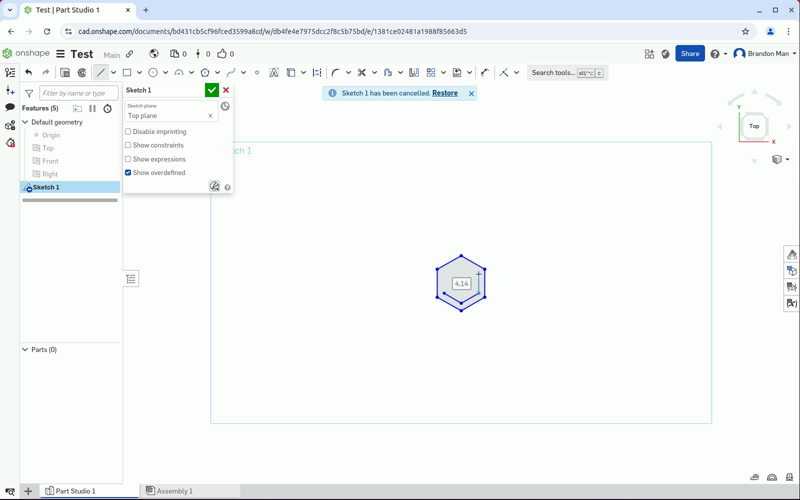
key_up(shift)
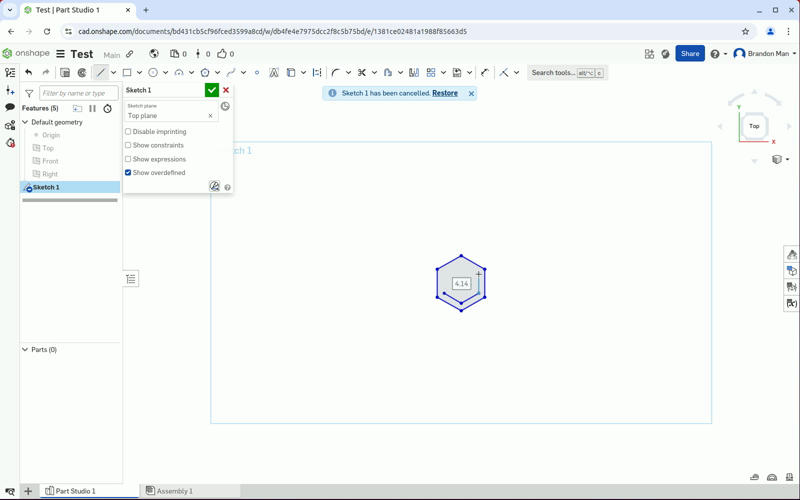
key_down(shift)
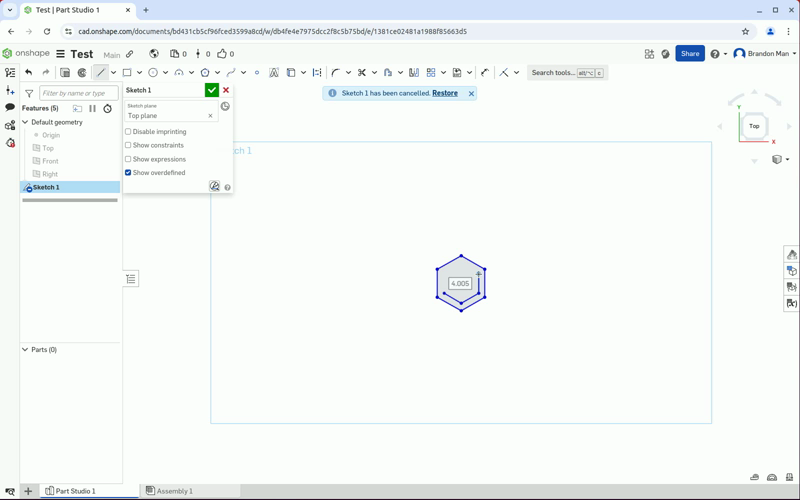
mouse_move(508, 273)
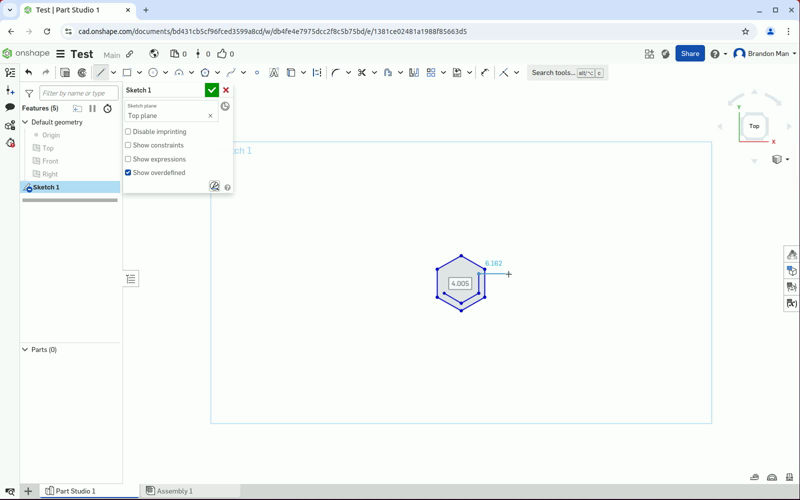
mouse_move(461, 263)
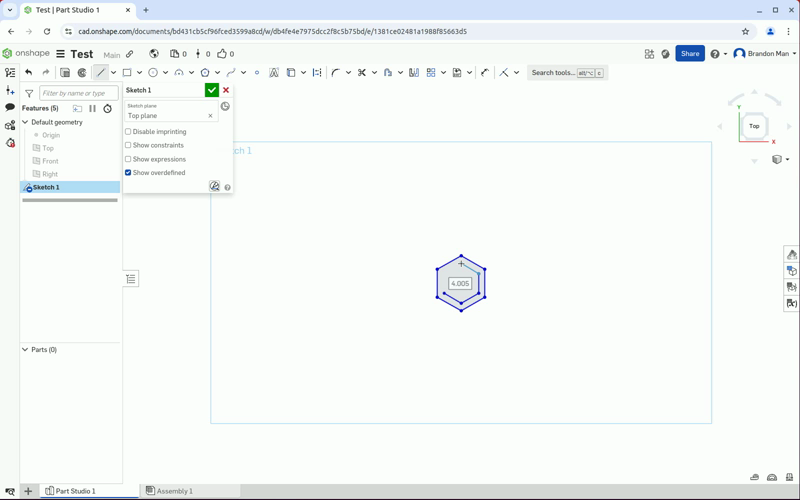
click(461, 263)
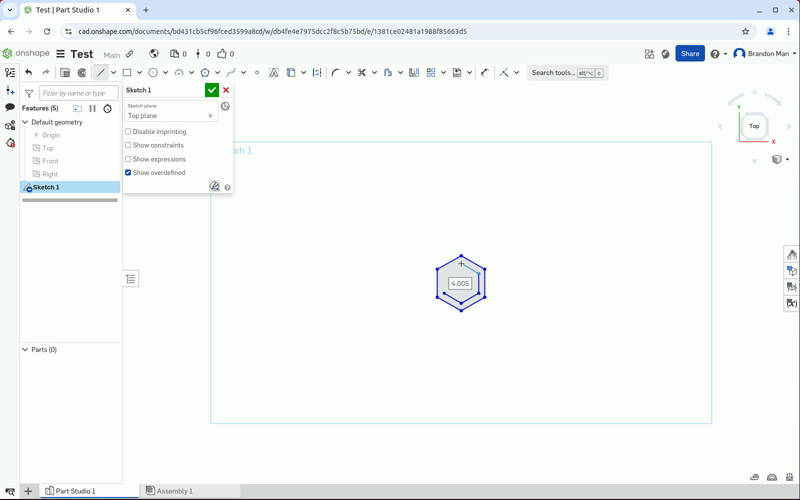
key_up(shift)
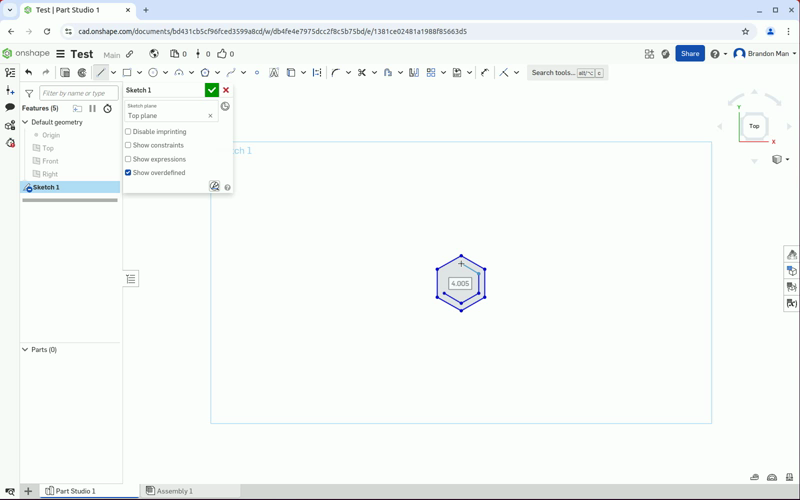
key_down(shift)
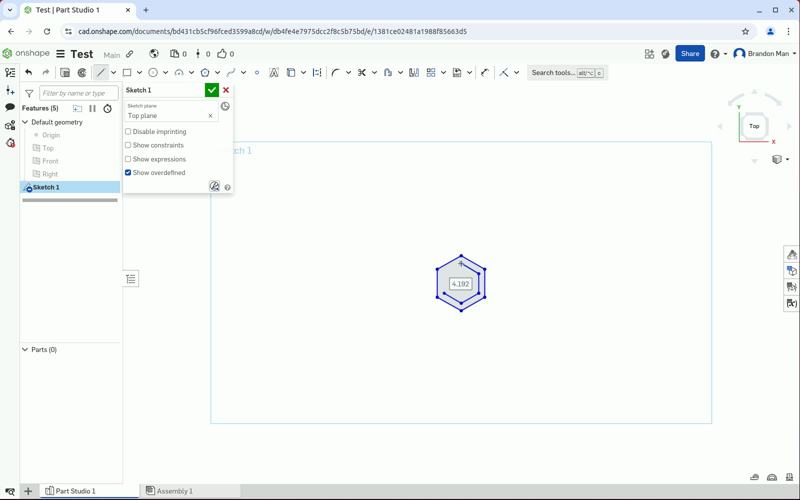
mouse_move(491, 263)
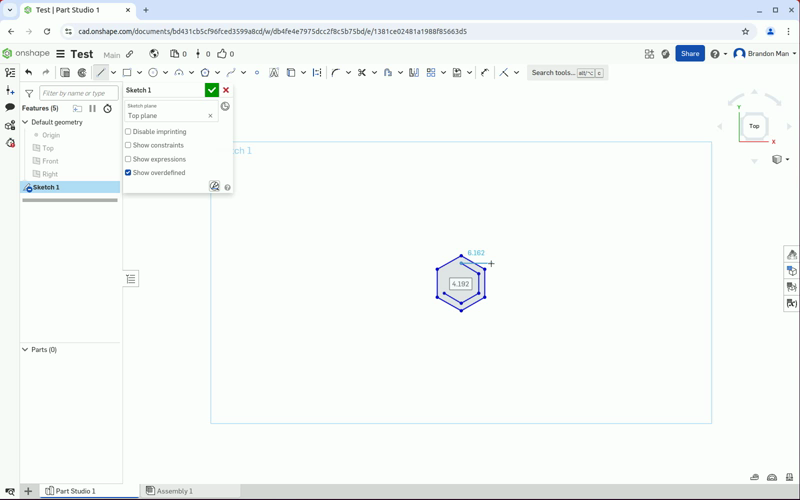
mouse_move(444, 273)
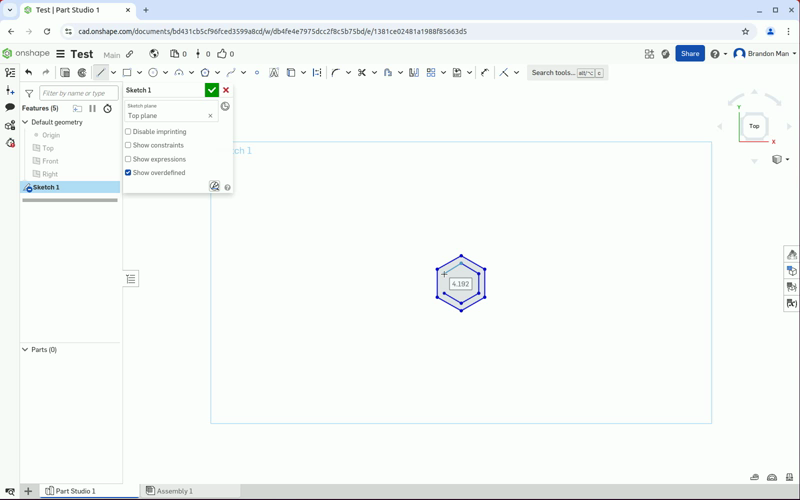
click(444, 273)
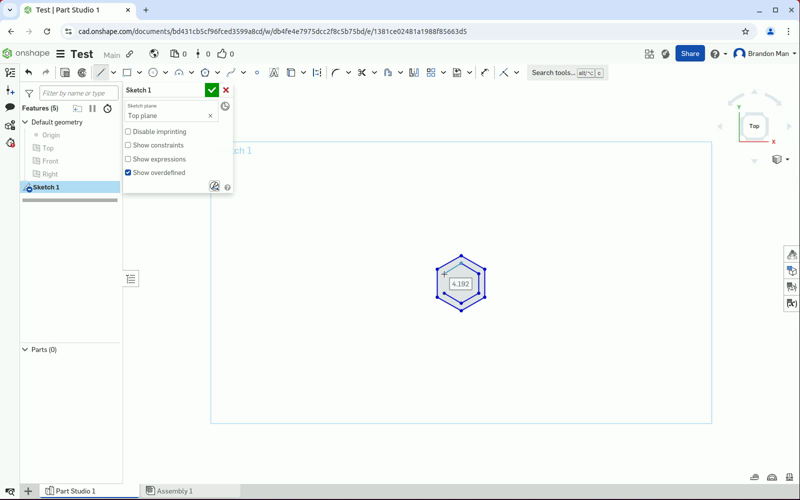
key_up(shift)
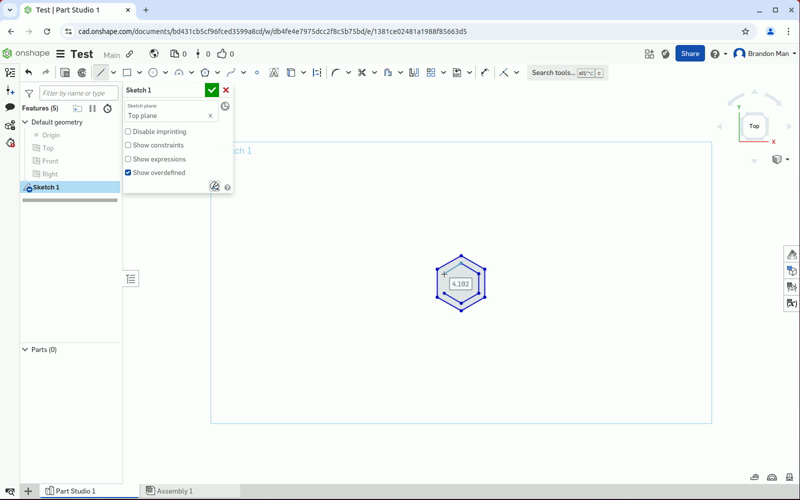
mouse_move(474, 273)
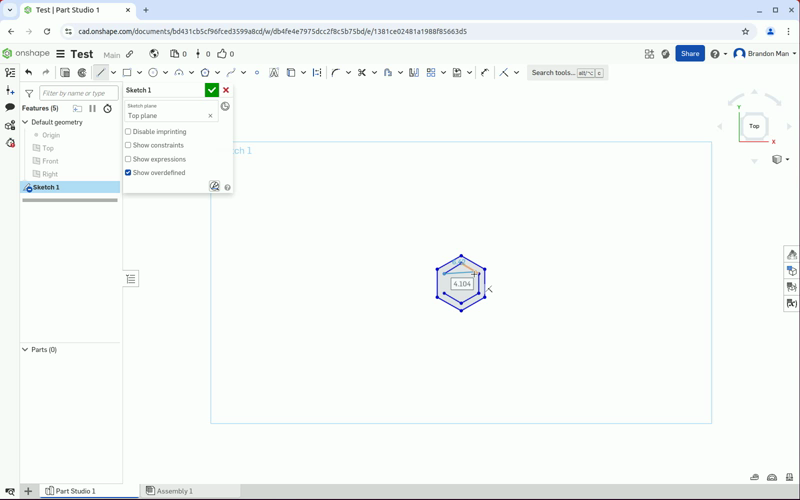
key_down(shift)
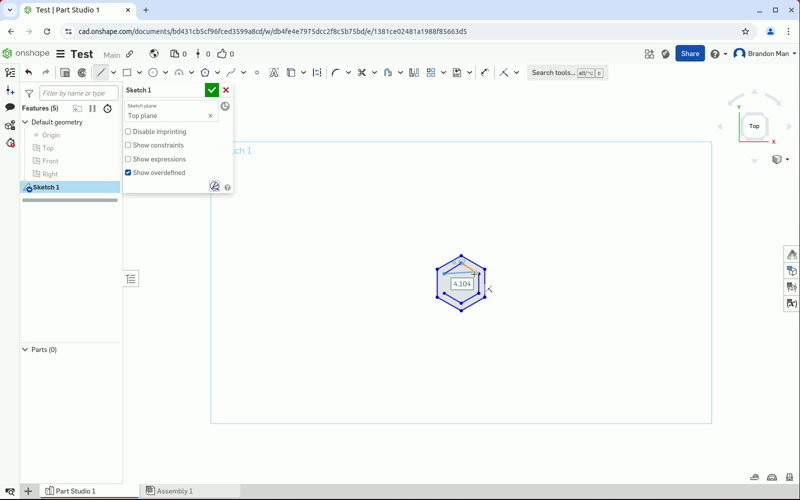
mouse_move(444, 293)
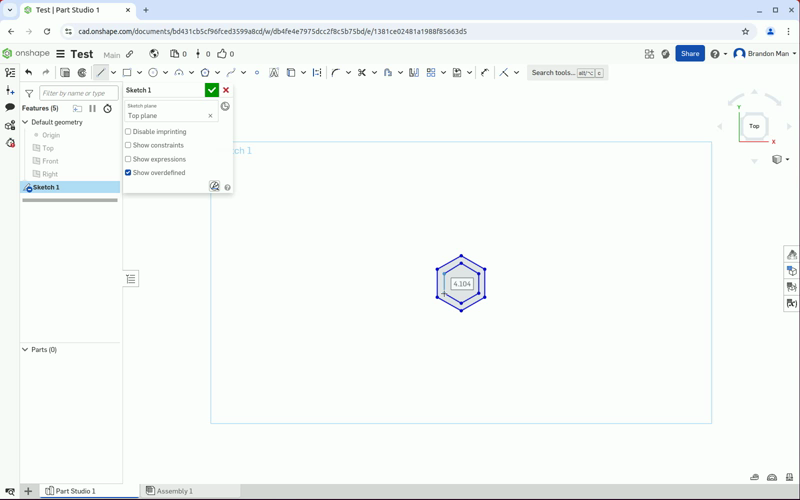
key_up(shift)
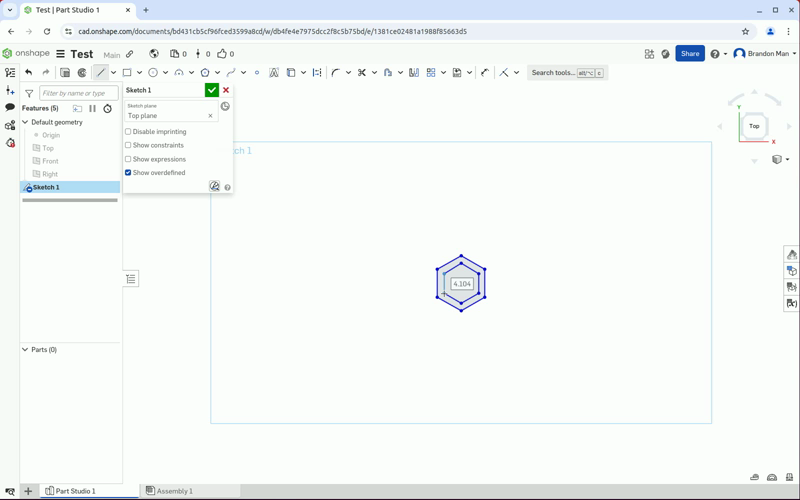
click(444, 293)
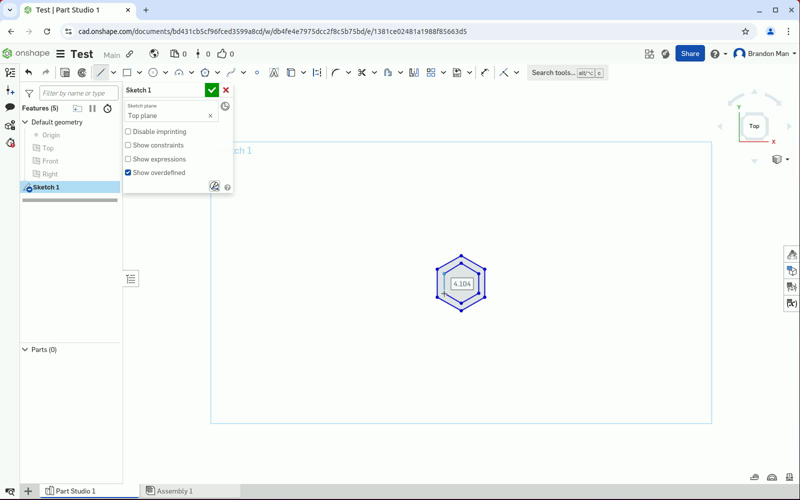
key(esc)
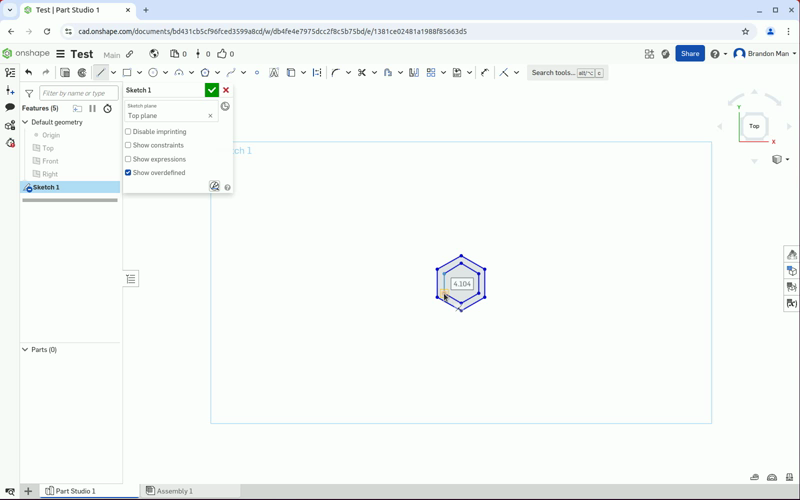
mouse_move(453, 263)
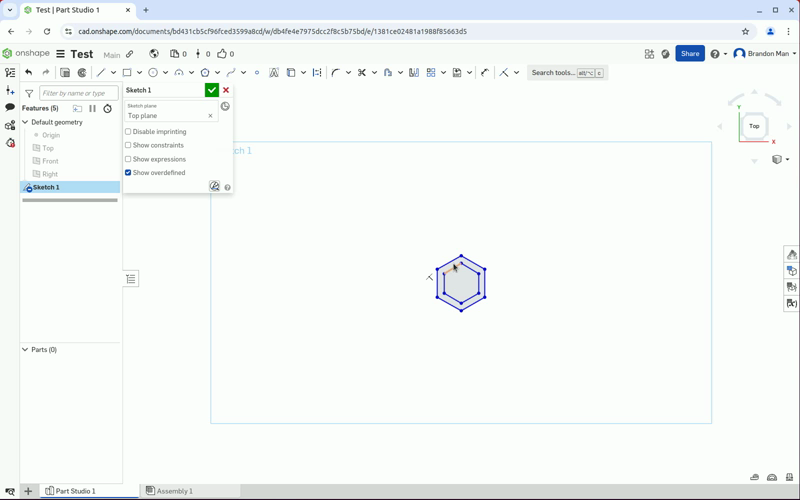
scroll(6)
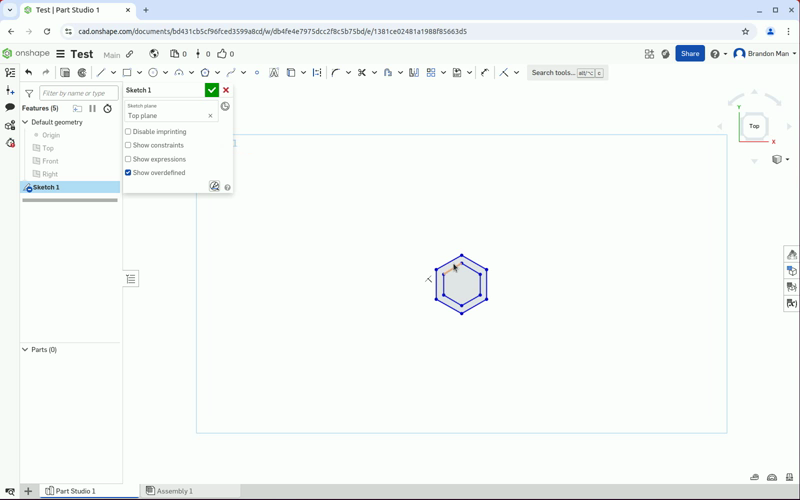
scroll(6)
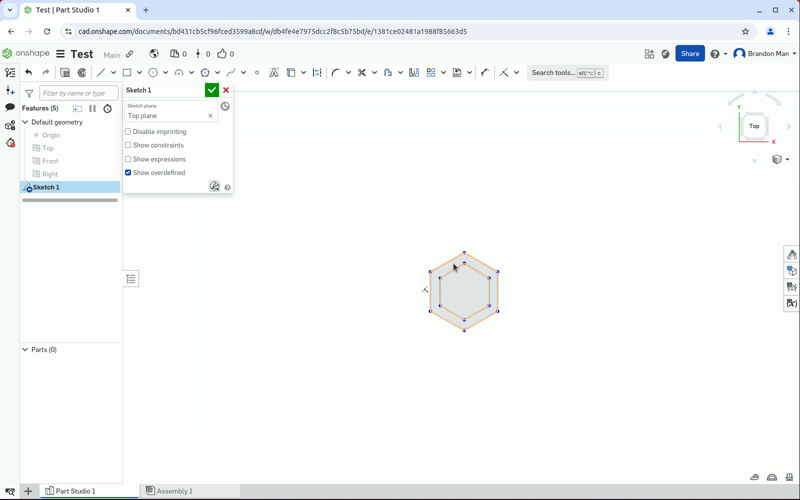
scroll(6)
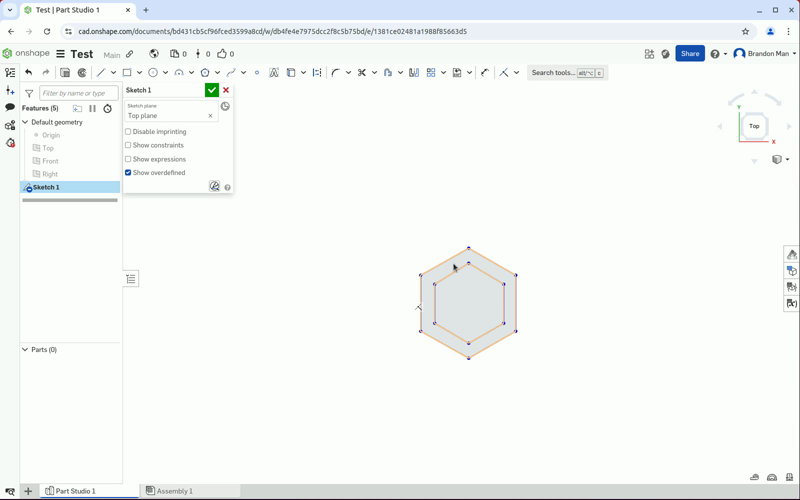
scroll(6)
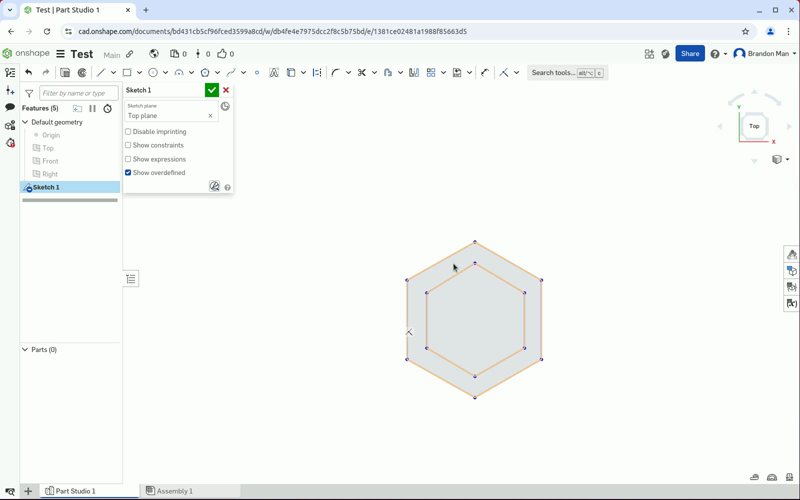
scroll(6)
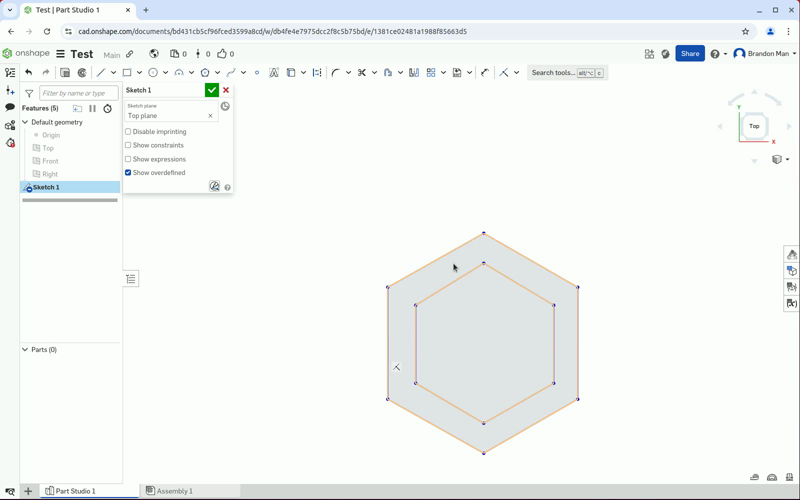
scroll(6)
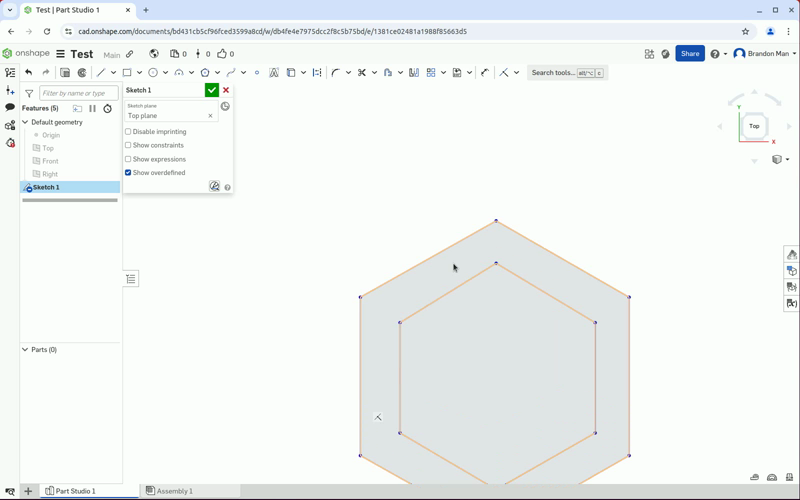
scroll(6)
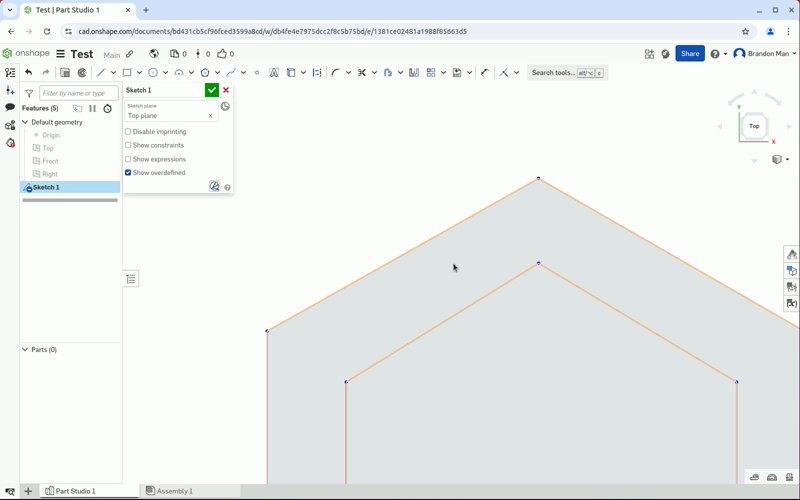
click(453, 263)
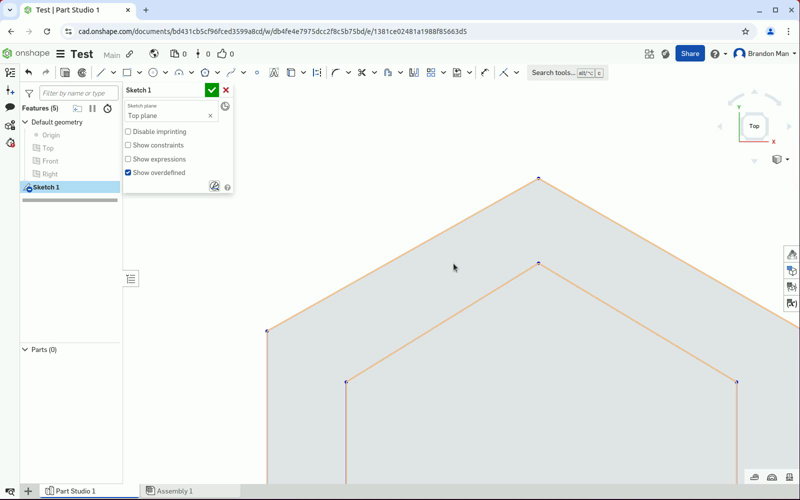
scroll(-6)
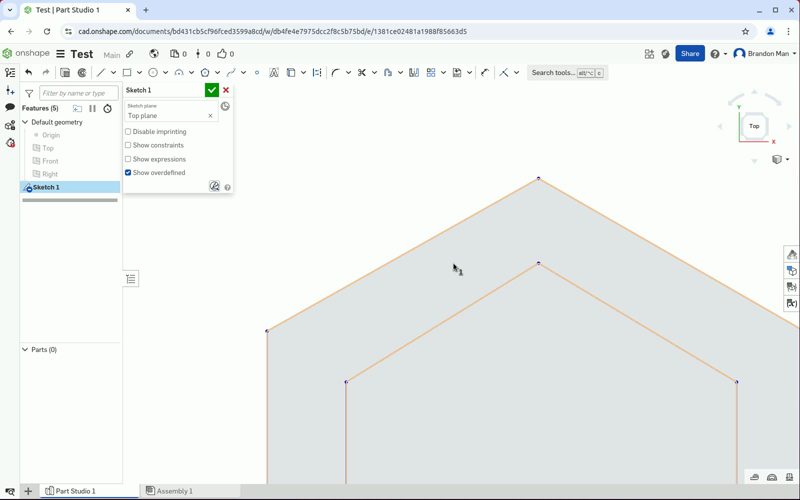
scroll(-6)
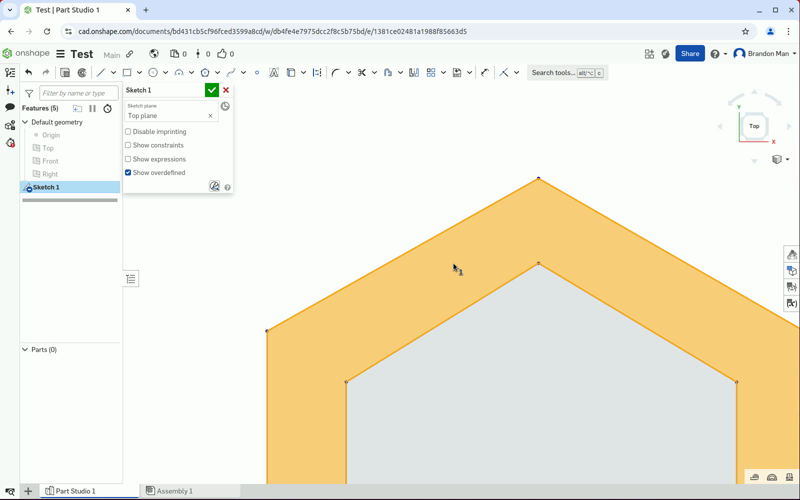
scroll(-6)
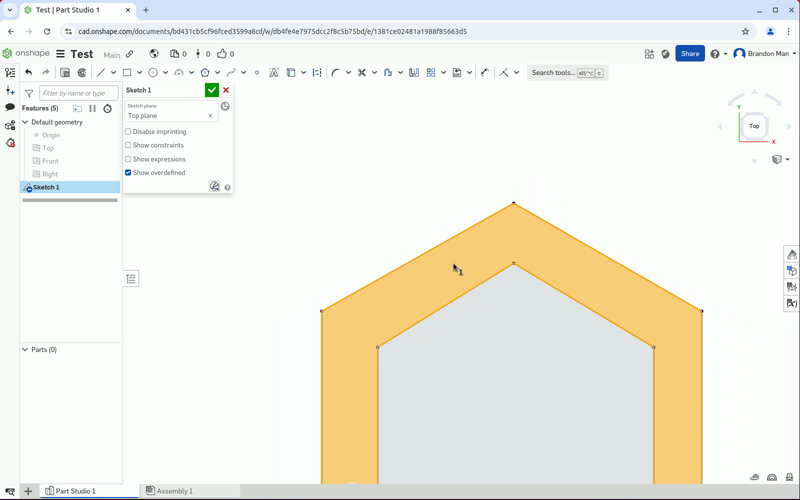
scroll(-6)
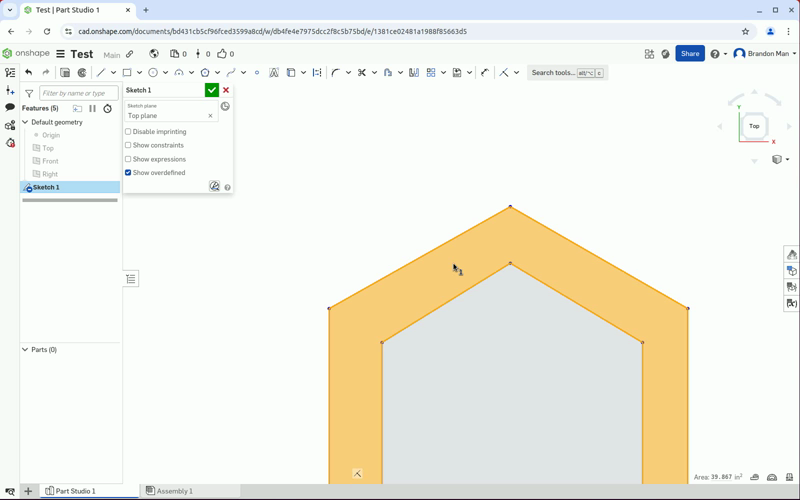
scroll(-6)
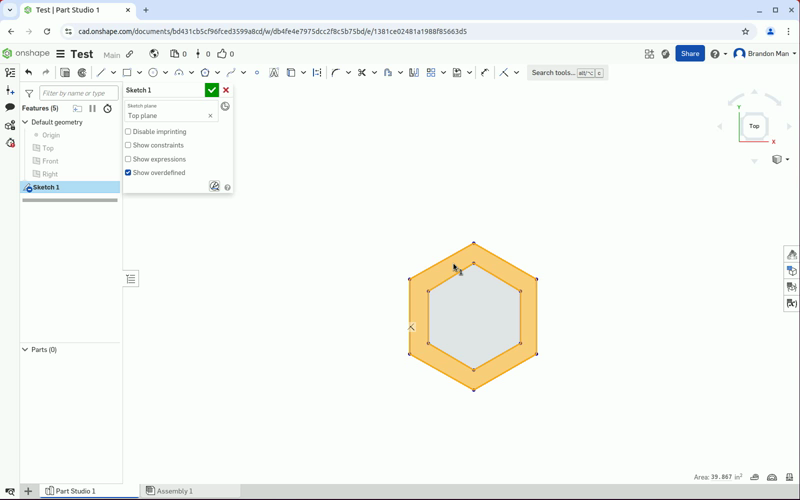
scroll(-6)
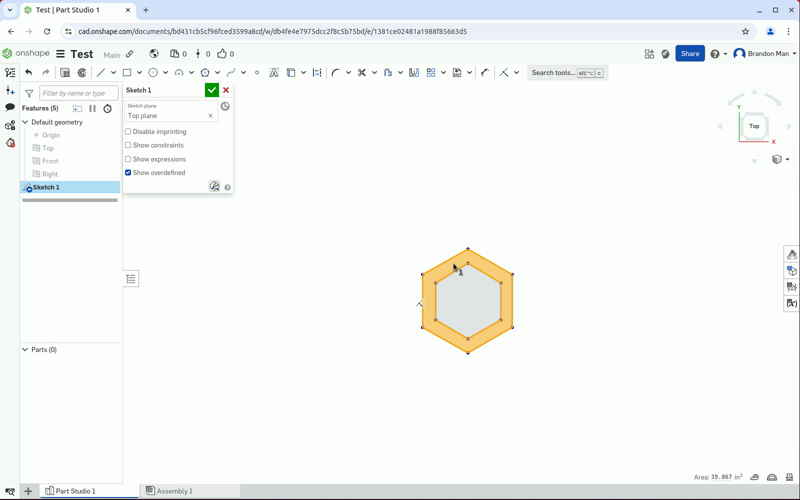
scroll(-6)
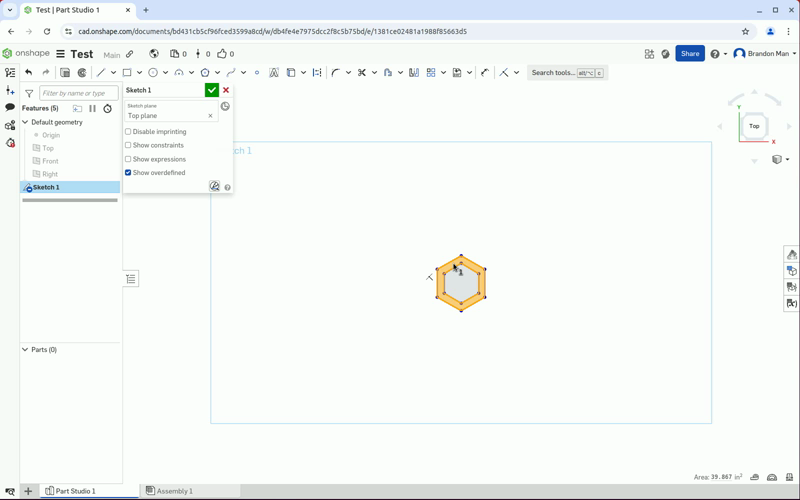
mouse_move(73, 352)
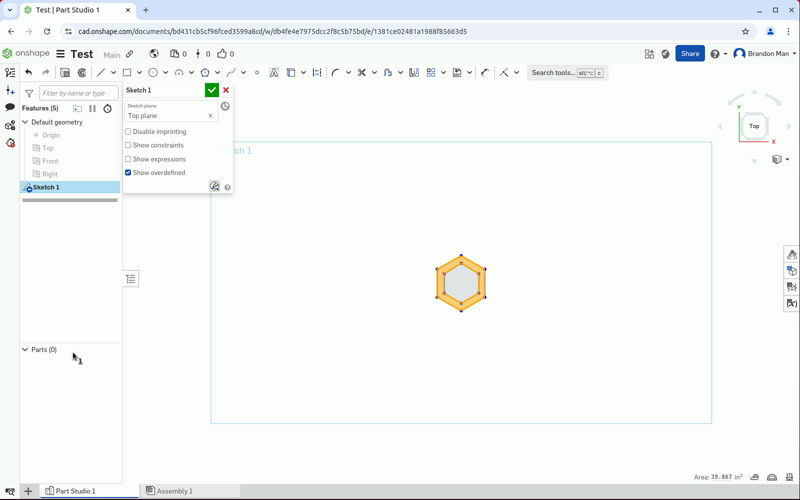
key(shift+y)
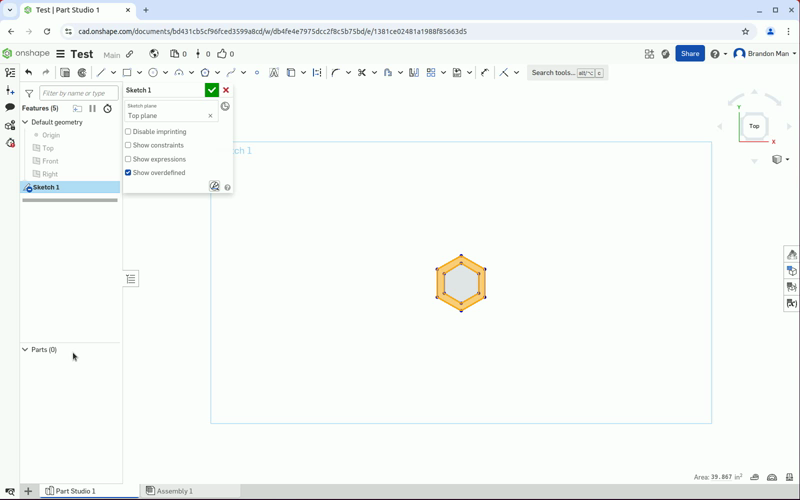
key(shift+e)
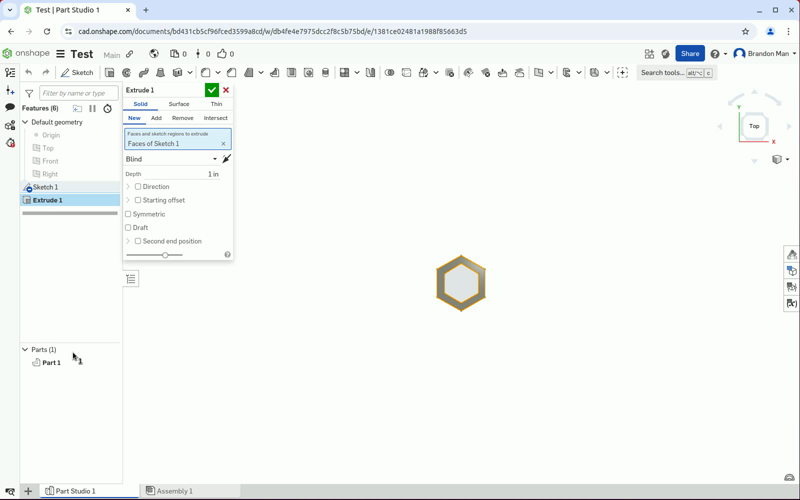
mouse_move(143, 106)
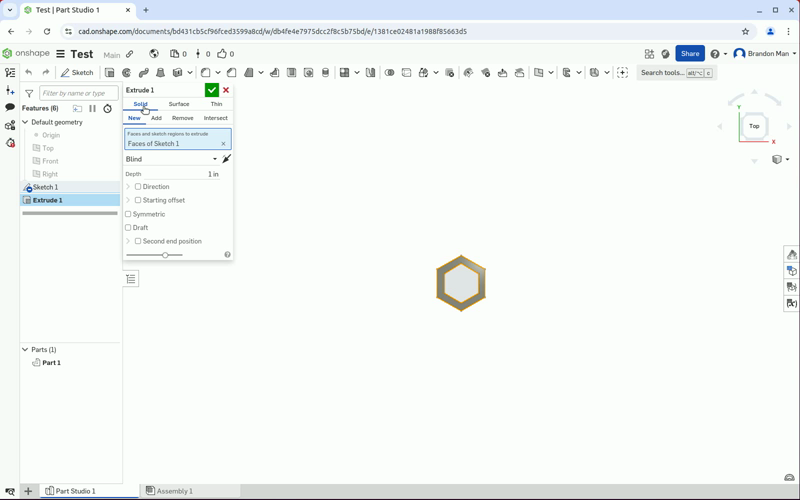
click(143, 106)
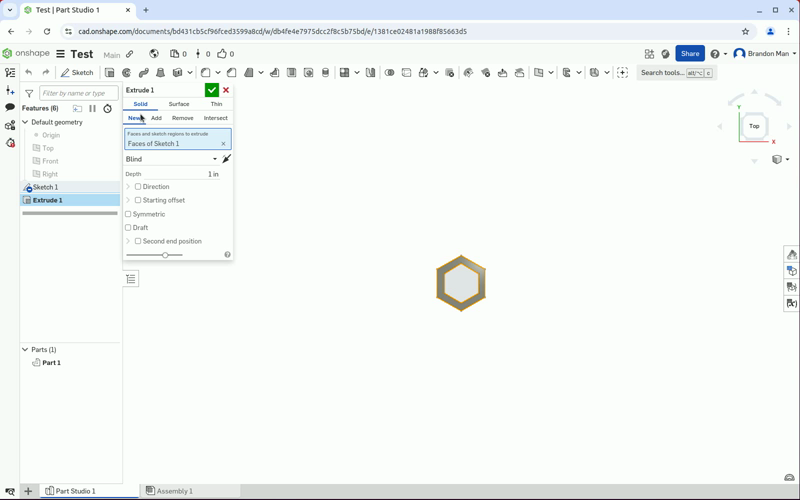
mouse_move(137, 120)
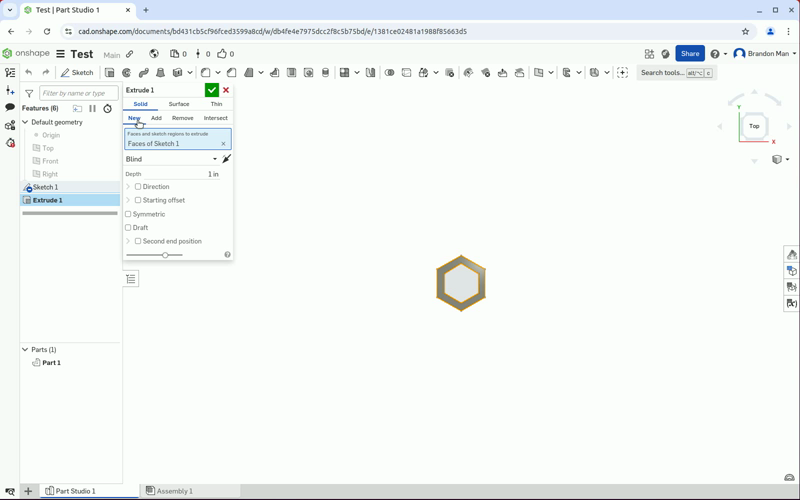
click(137, 120)
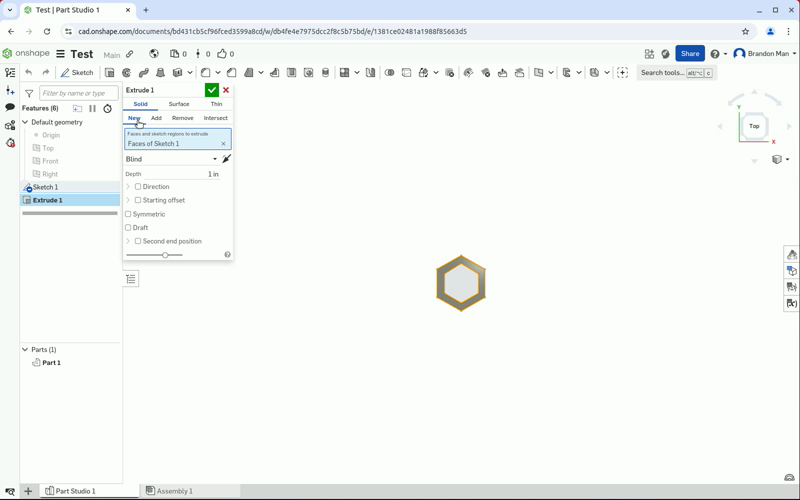
key(tab, 4)
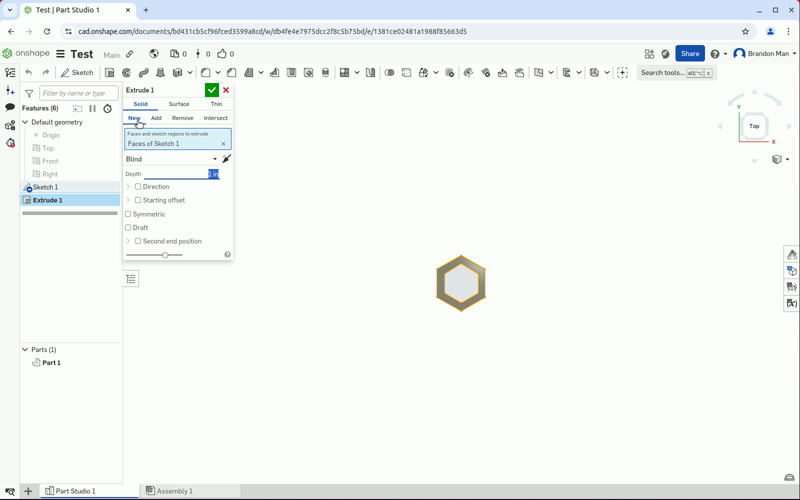
text(22.868)
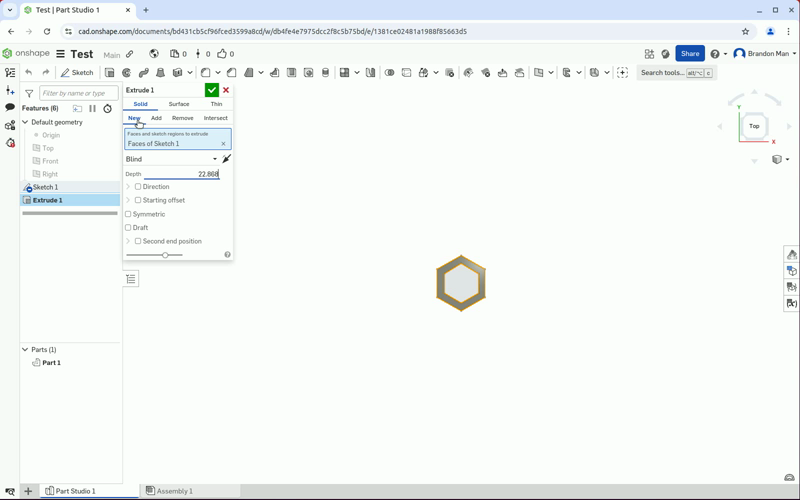
key(enter)
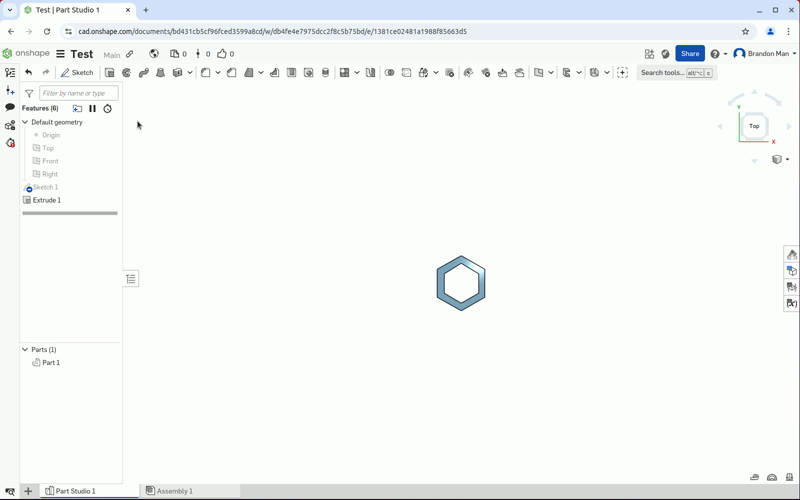
key(shift+h)
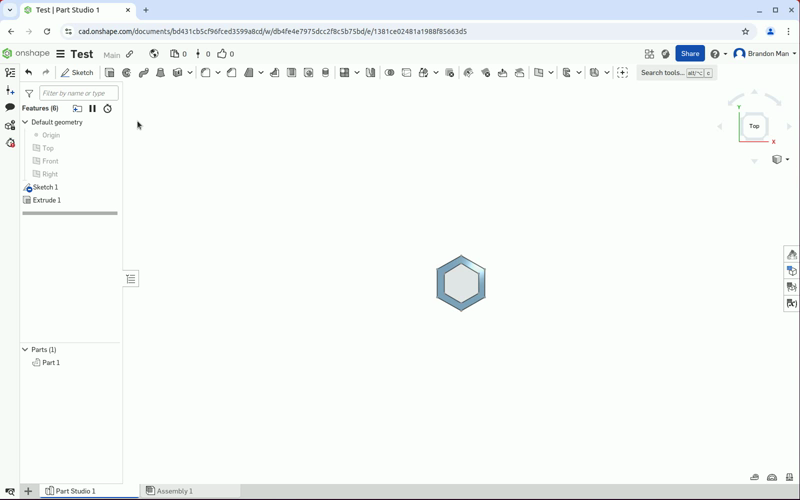
key(shift+h)
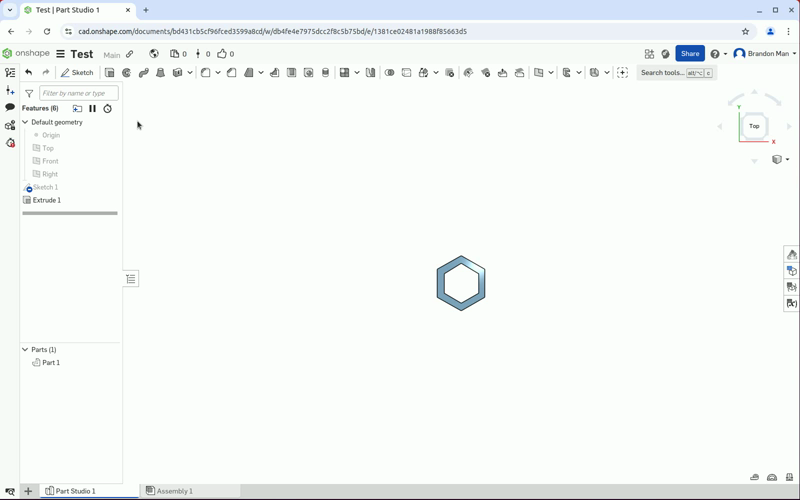
mouse_move(73, 189)
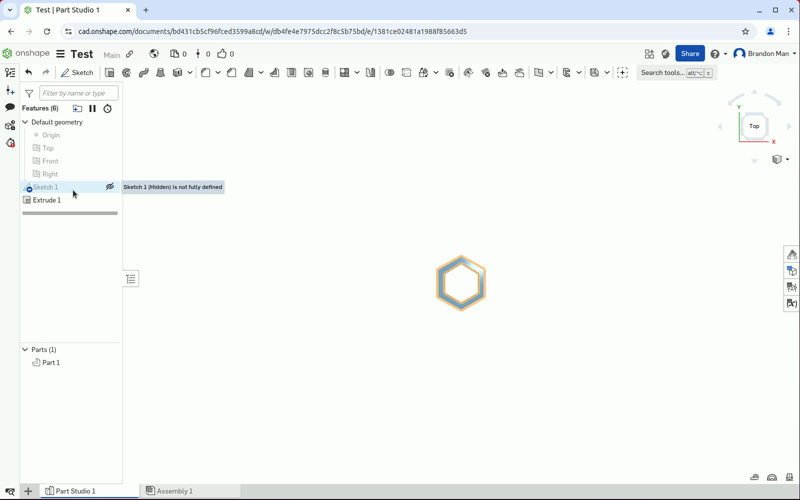
click(73, 189)
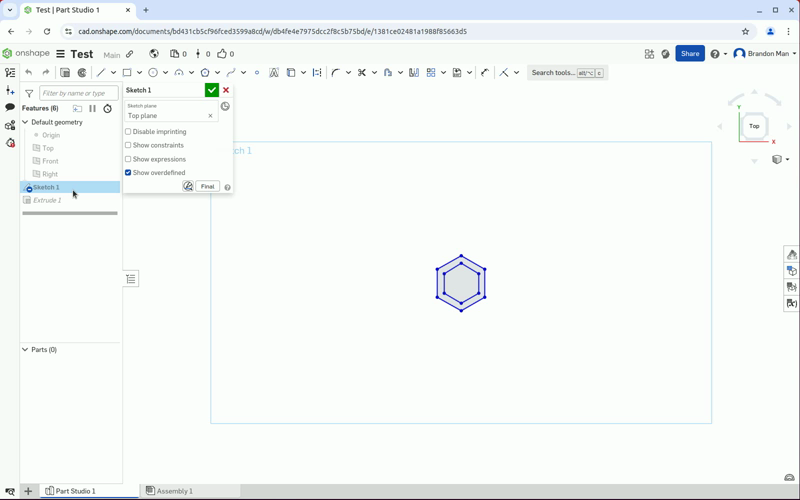
mouse_move(229, 92)
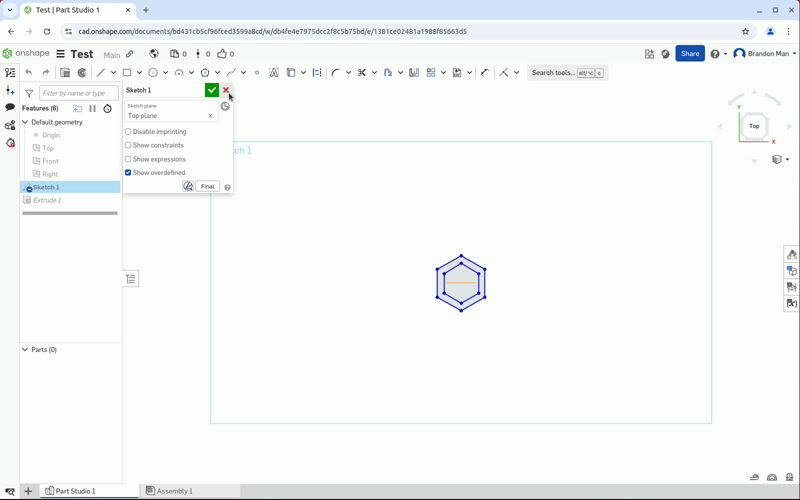
click(229, 92)
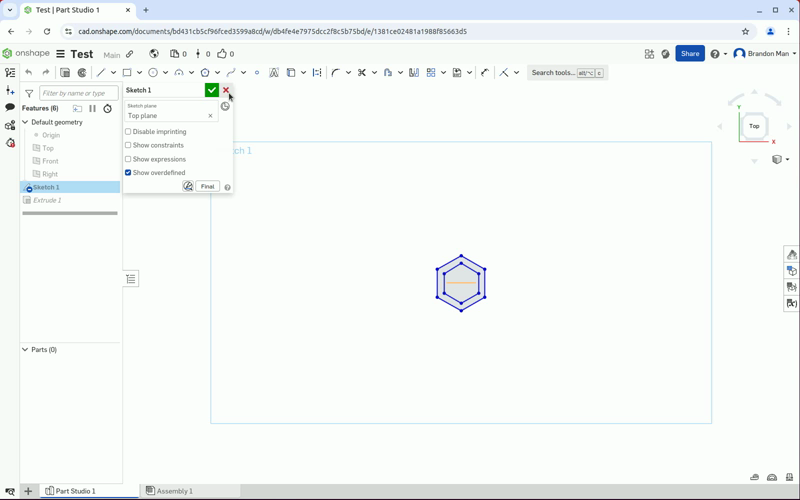
key(shift+s)
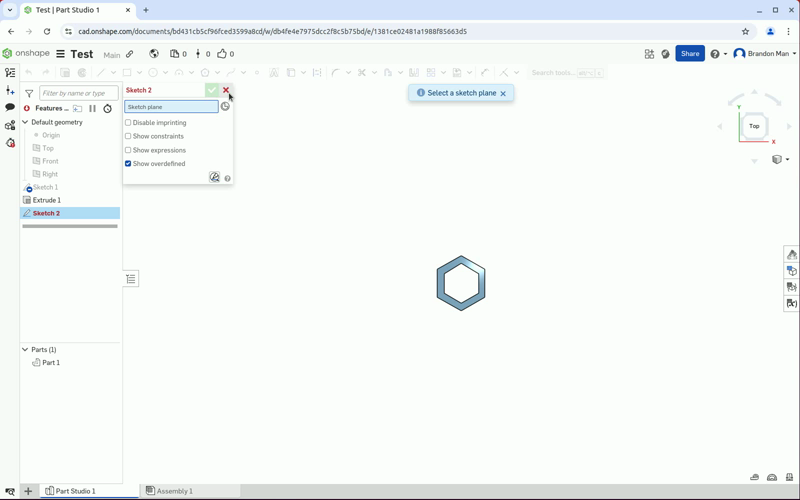
mouse_move(73, 150)
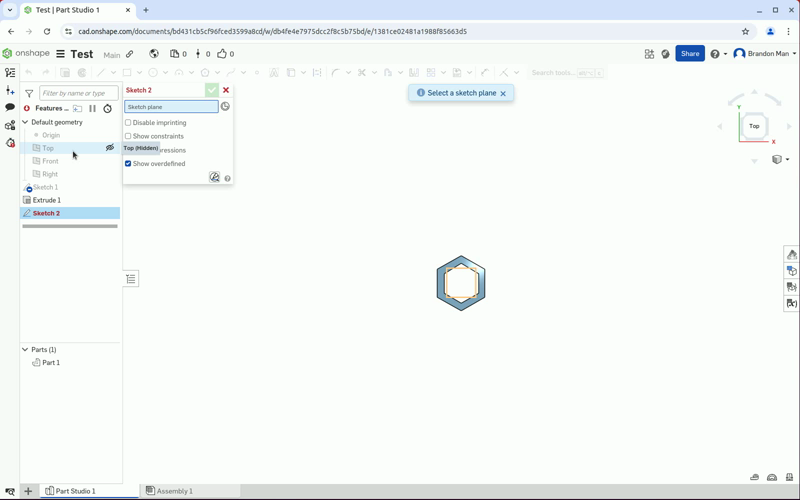
click(73, 150)
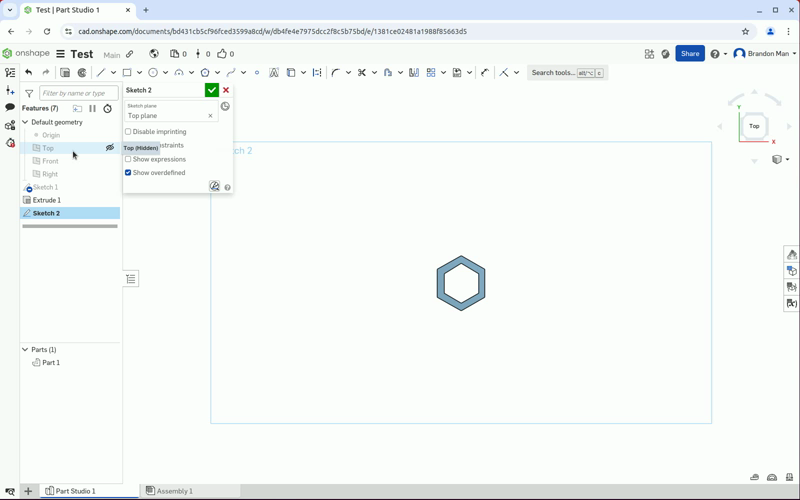
mouse_move(73, 352)
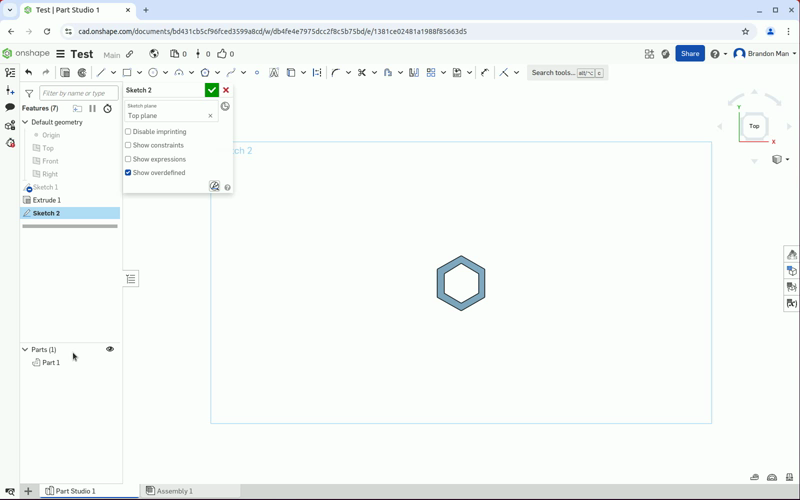
key(y)
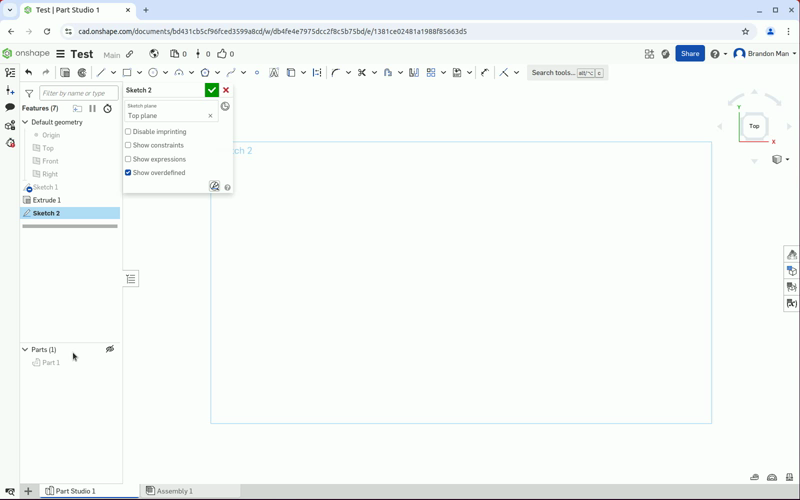
key(c)
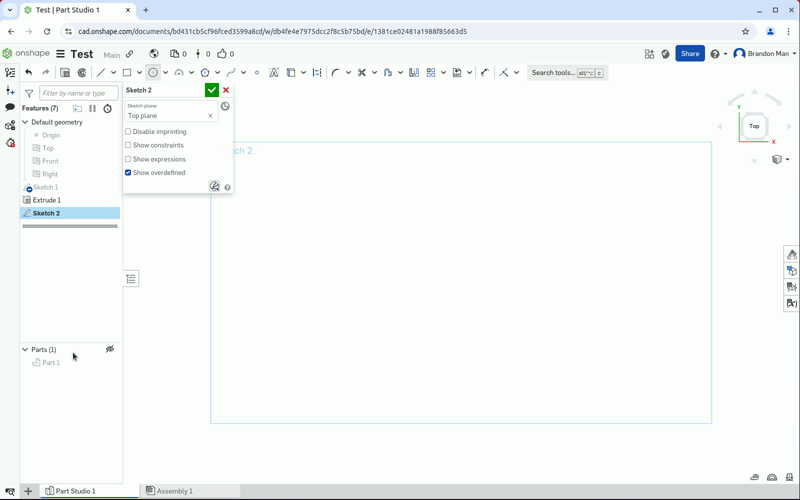
key_down(shift)
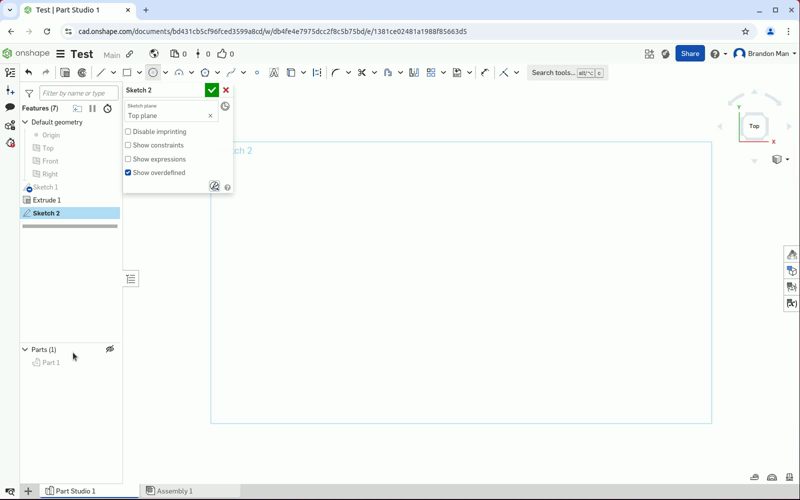
mouse_move(383, 282)
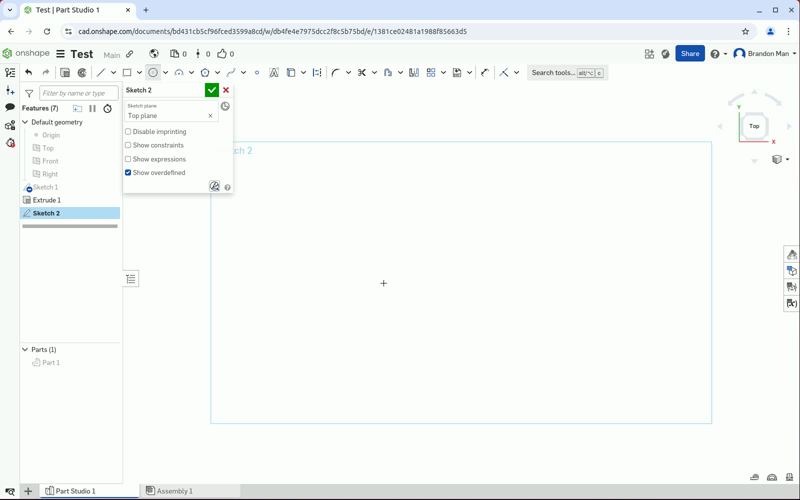
click(383, 282)
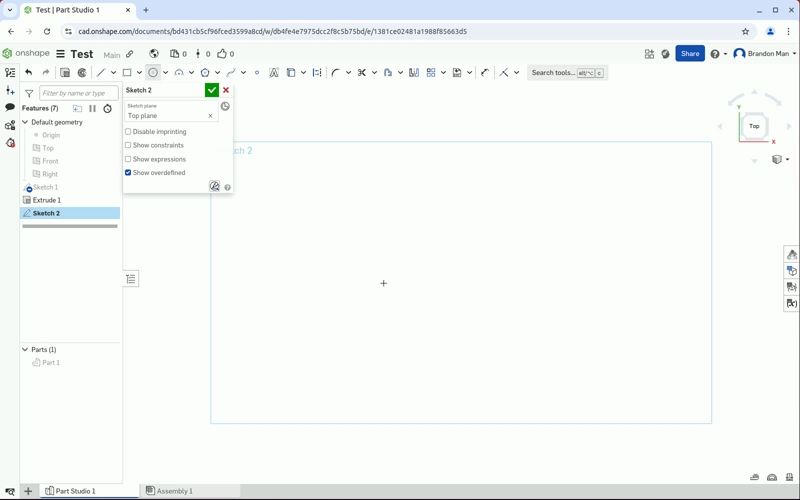
key_up(shift)
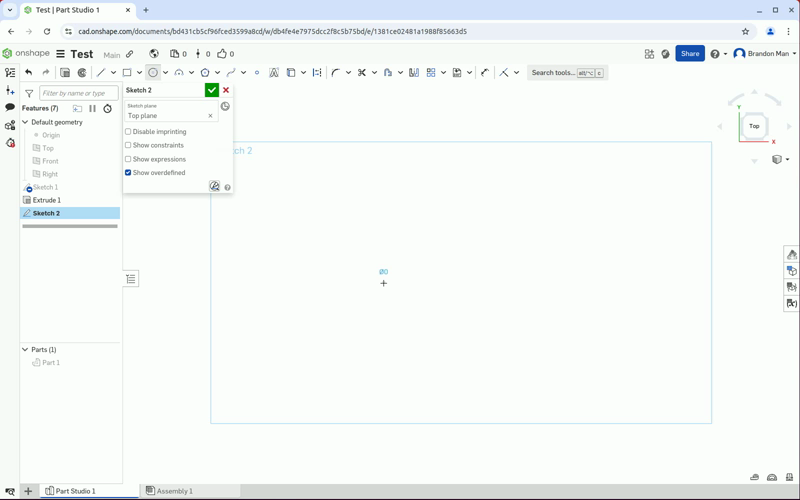
mouse_move(419, 282)
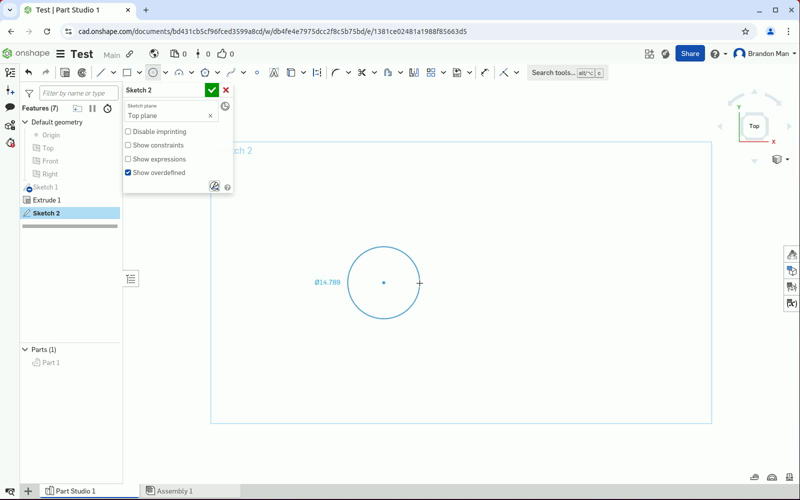
click(419, 282)
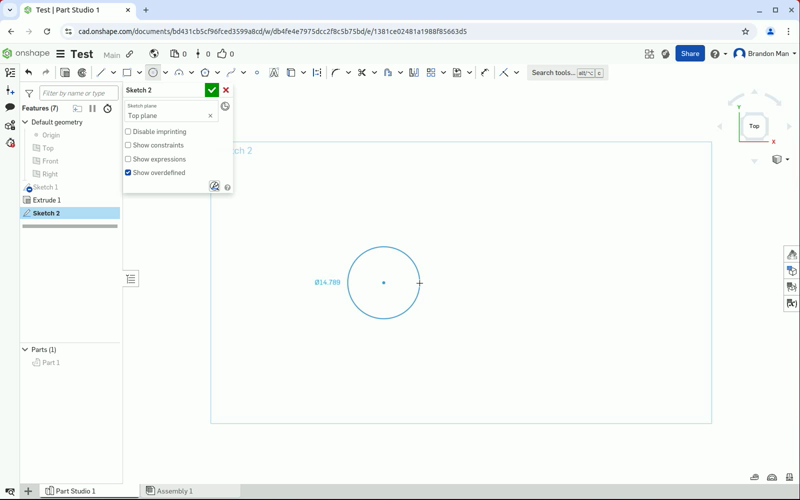
key(esc)
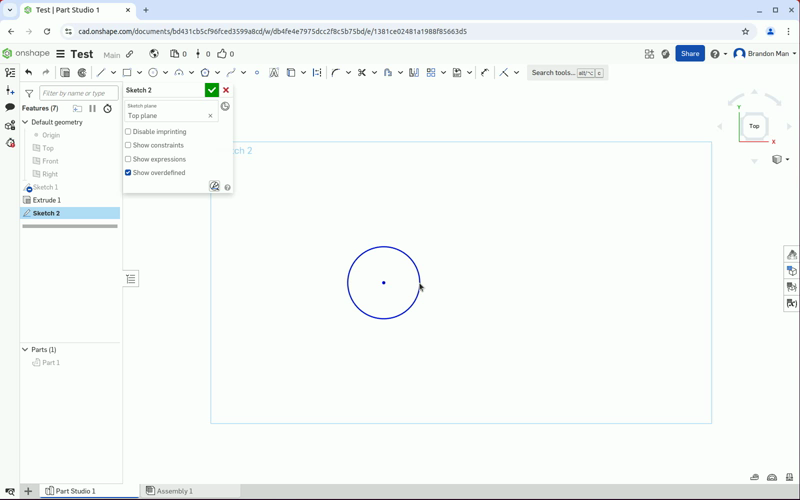
mouse_move(410, 275)
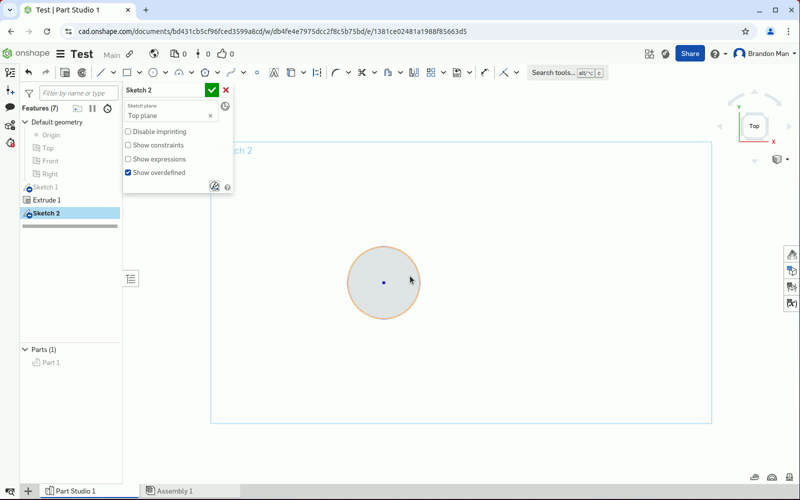
click(410, 275)
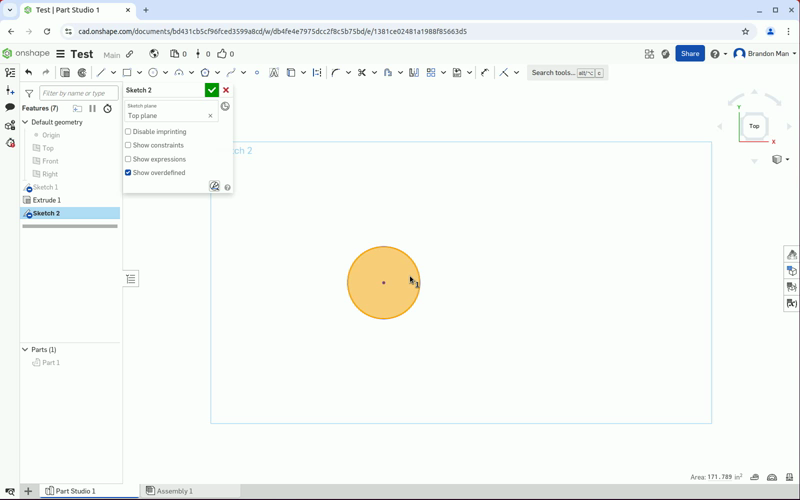
mouse_move(73, 352)
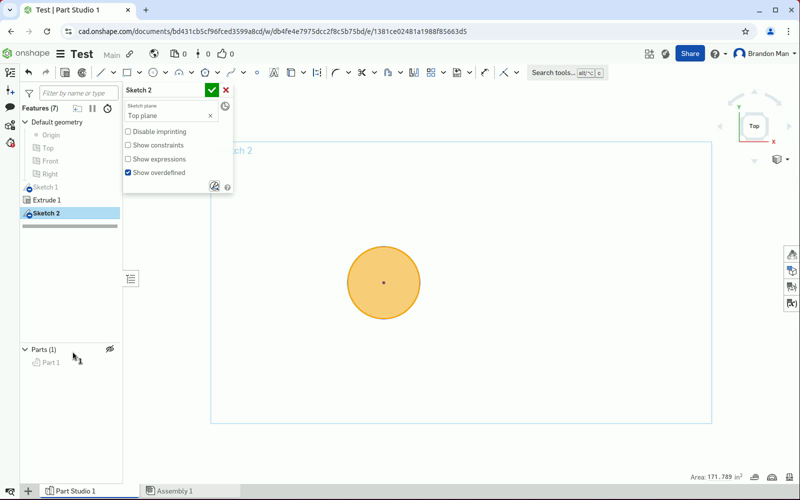
key(shift+y)
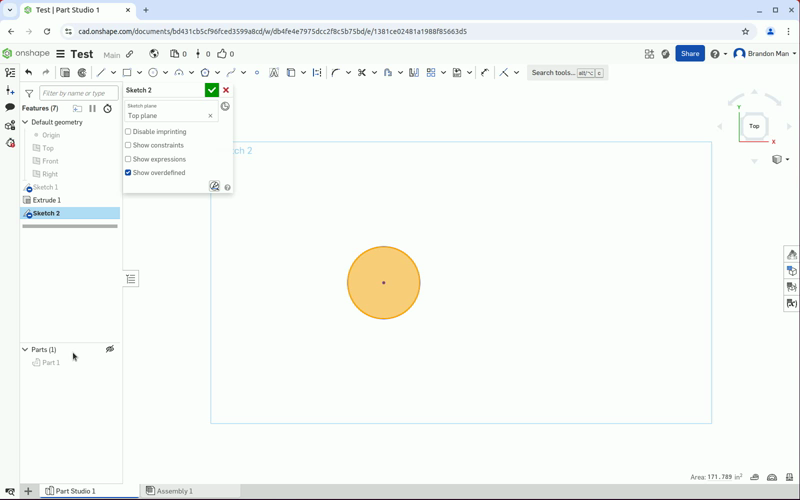
key(shift+e)
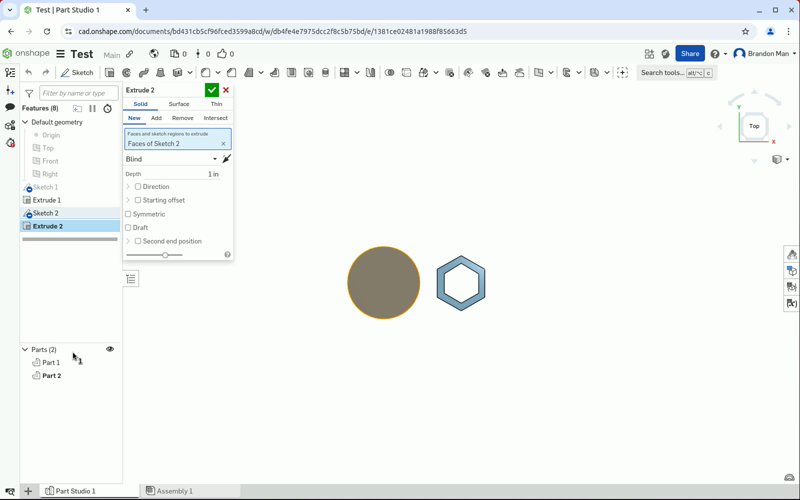
mouse_move(143, 106)
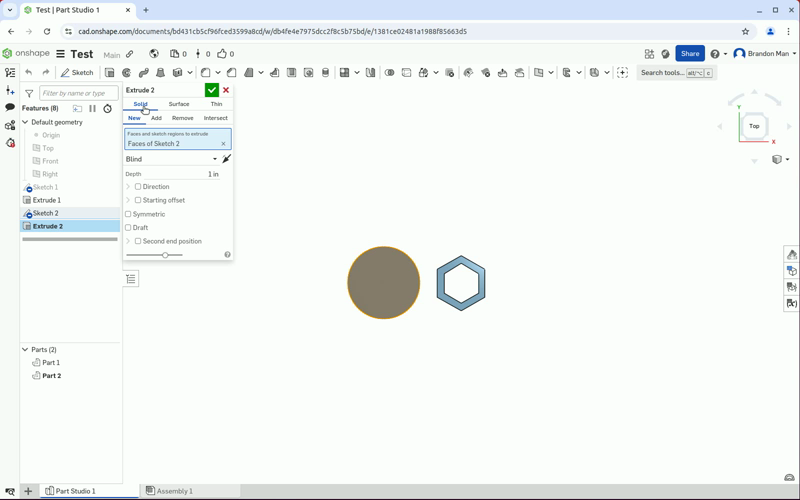
click(143, 106)
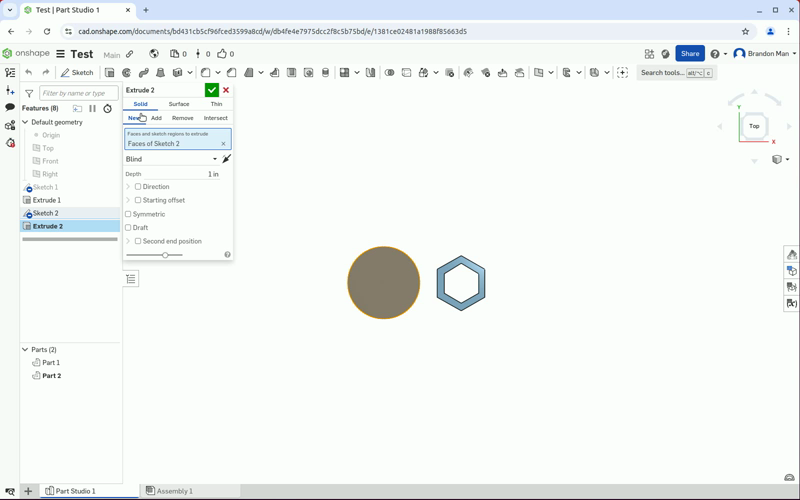
mouse_move(137, 120)
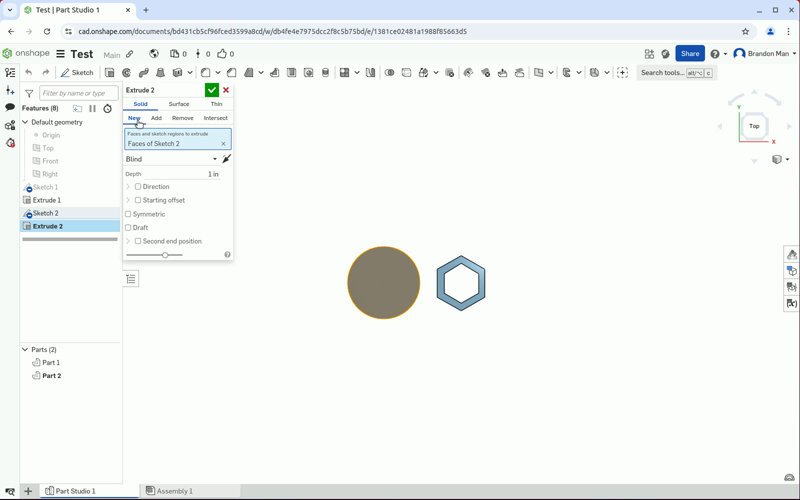
click(137, 120)
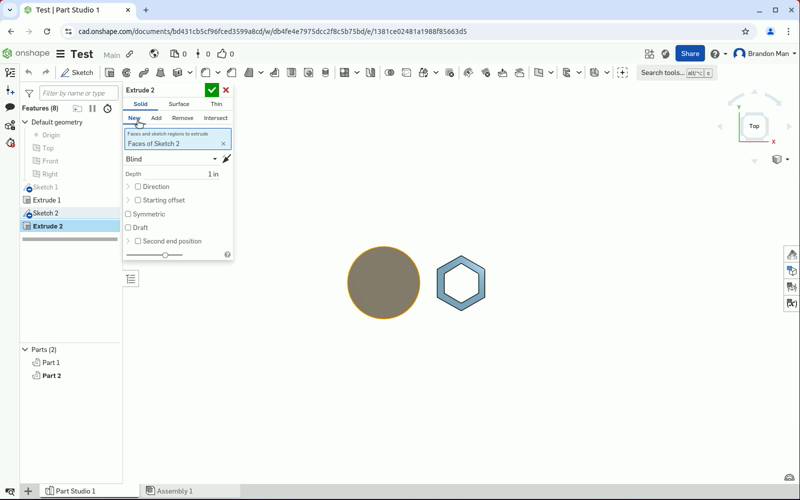
key(tab, 4)
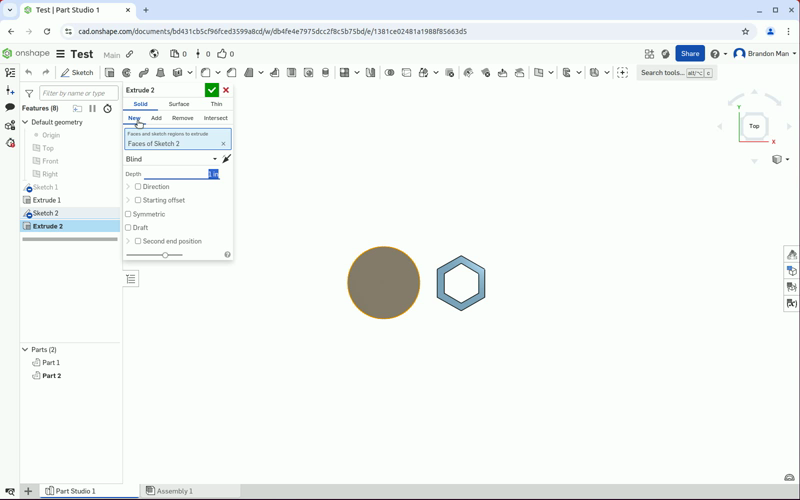
text(22.868)
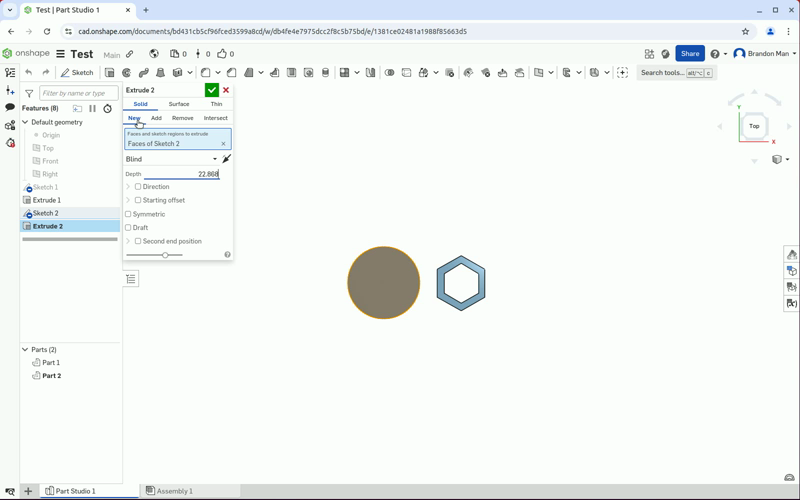
key(enter)
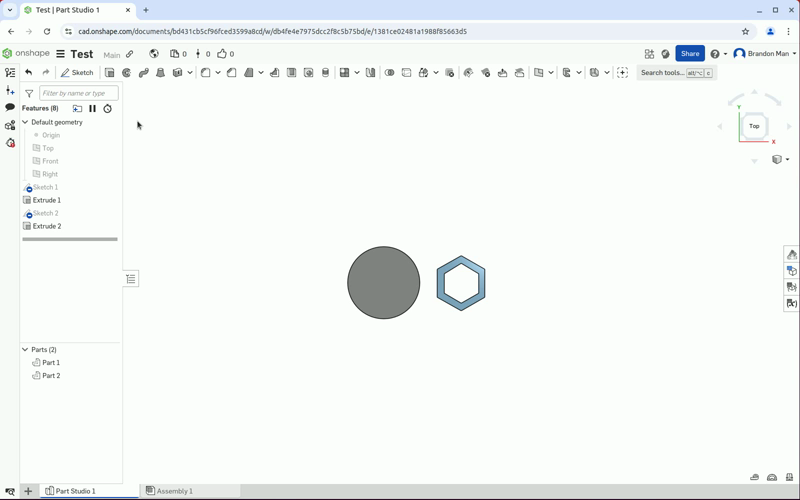
key(shift+h)
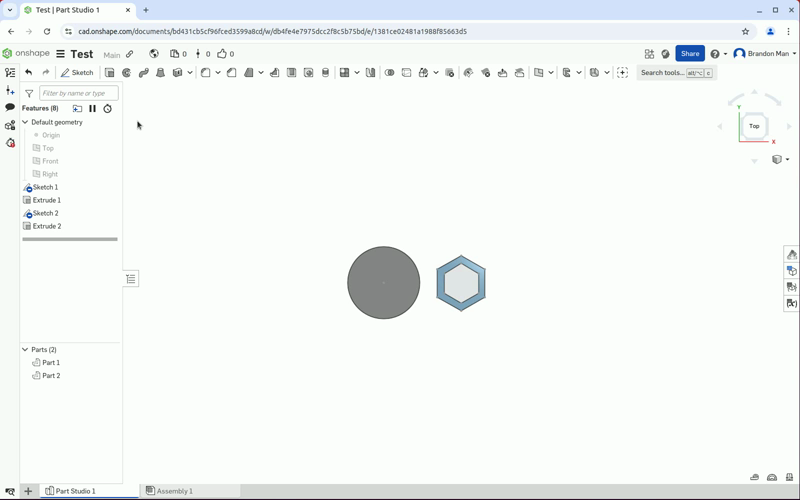
key(shift+h)
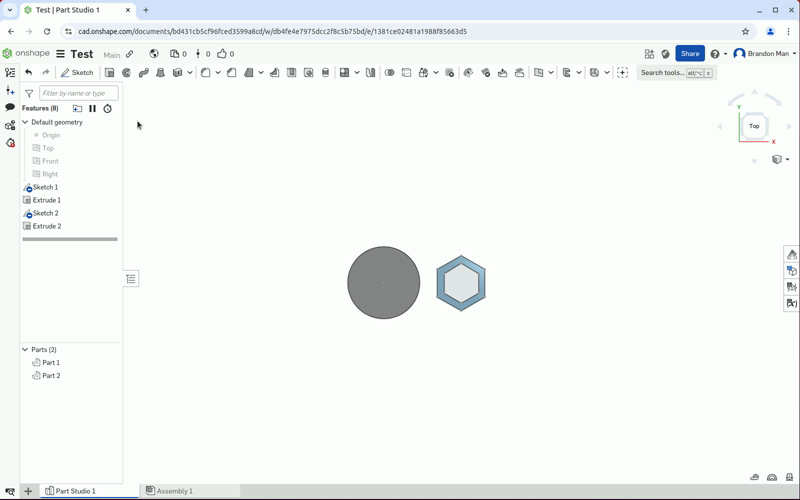
key(shift+7)
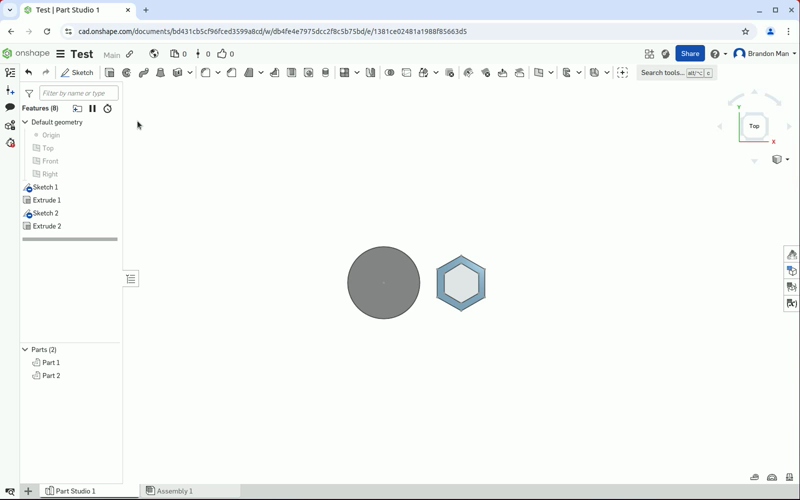
key(up, 3)
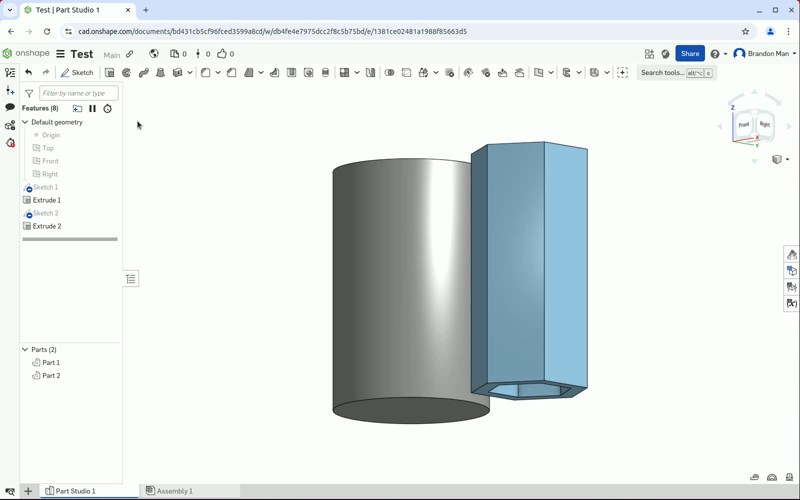
key(left, 3)
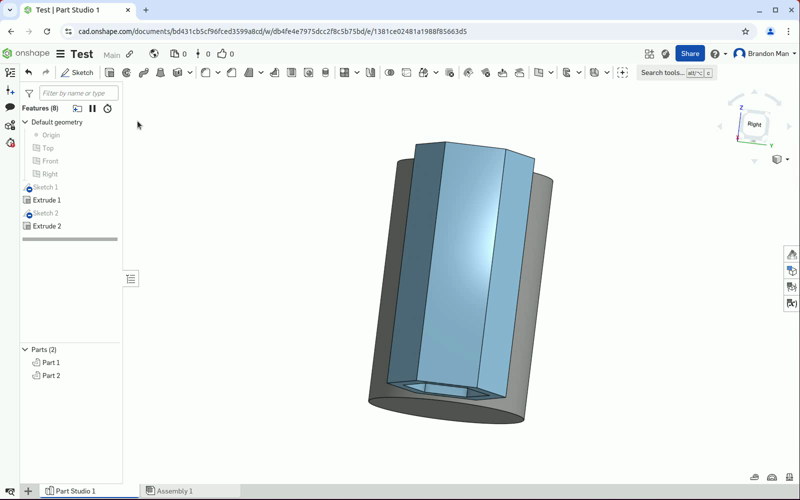
key(right, 3)
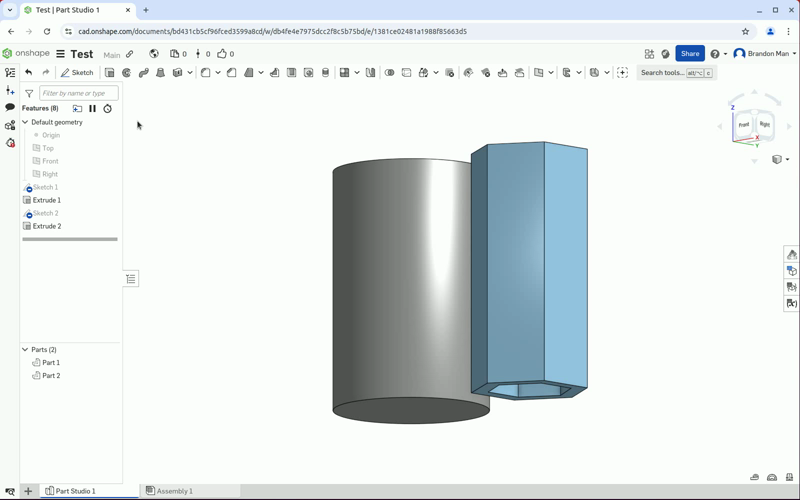
key(down, 3)
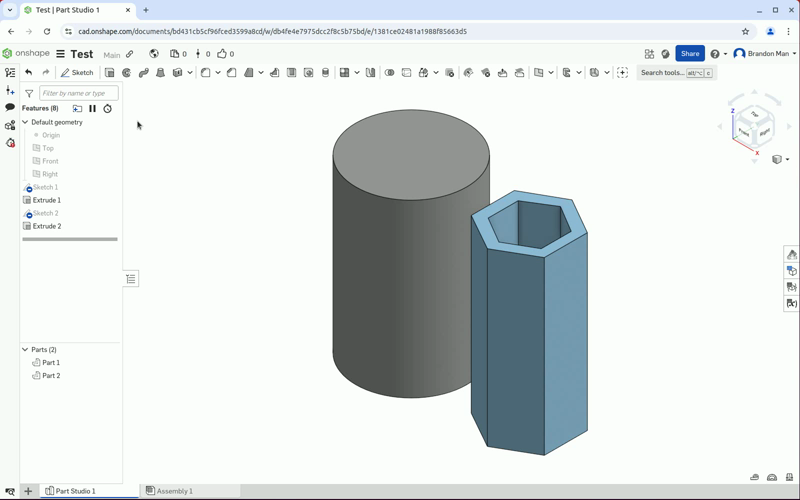
mouse_move(73, 189)
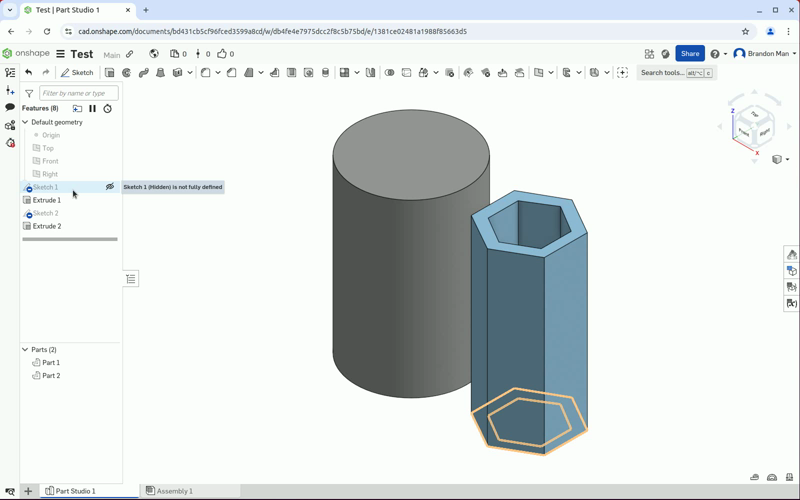
click(73, 189)